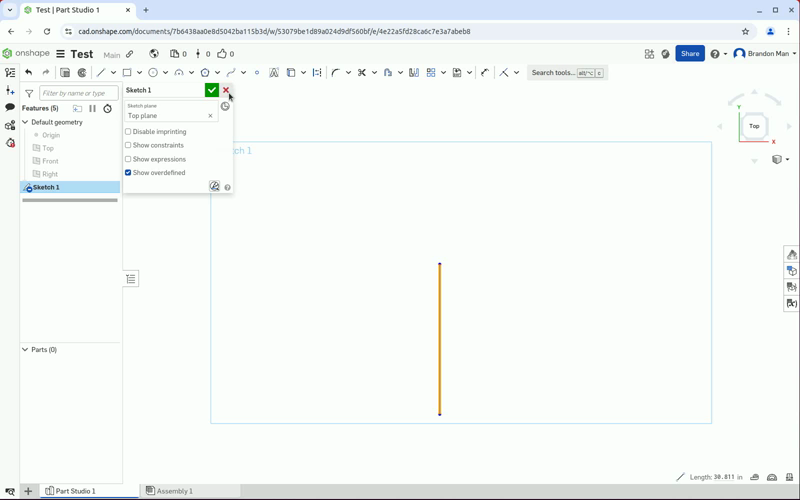
key(shift+h)
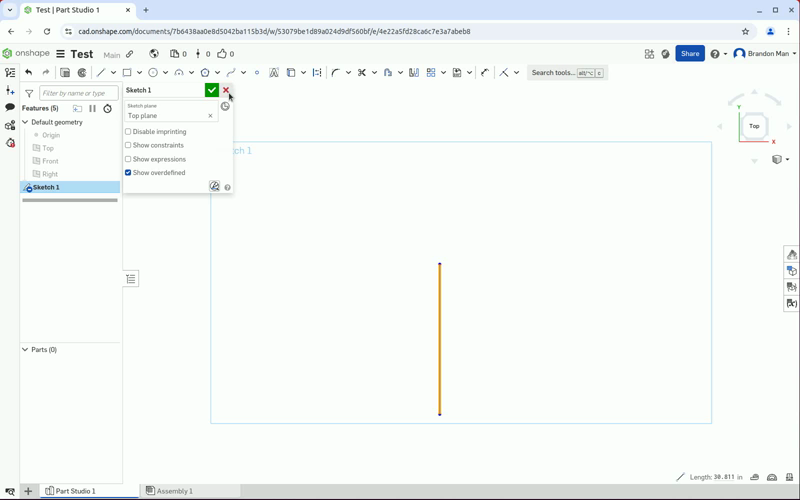
key(shift+s)
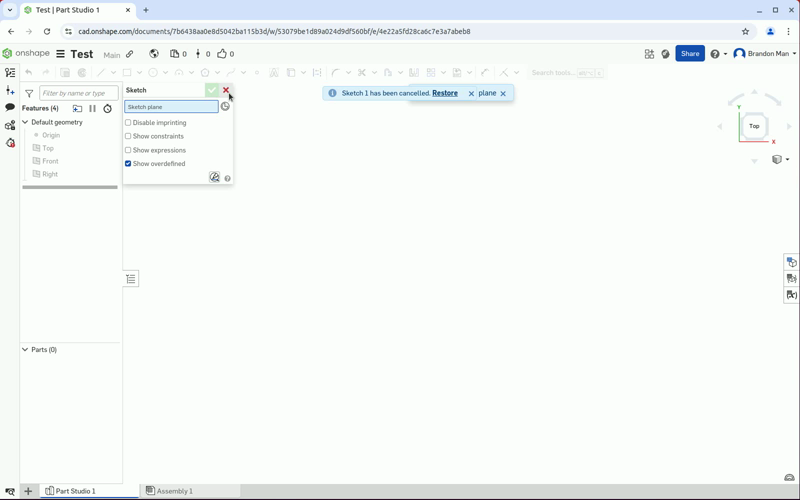
mouse_move(73, 150)
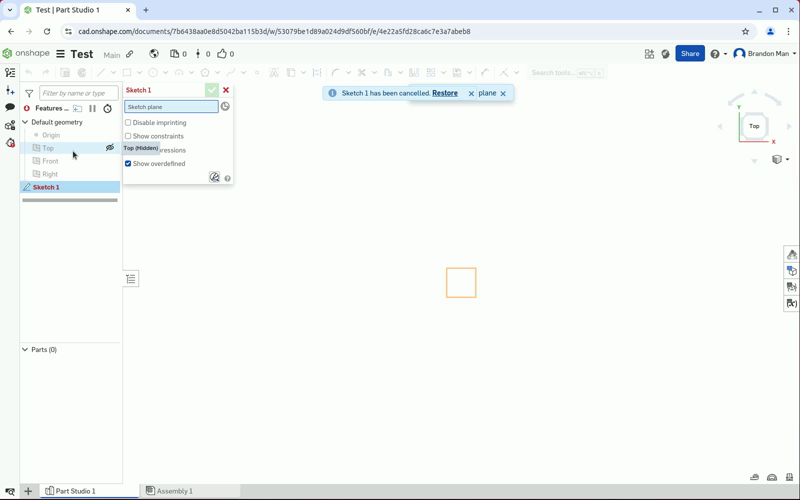
click(73, 150)
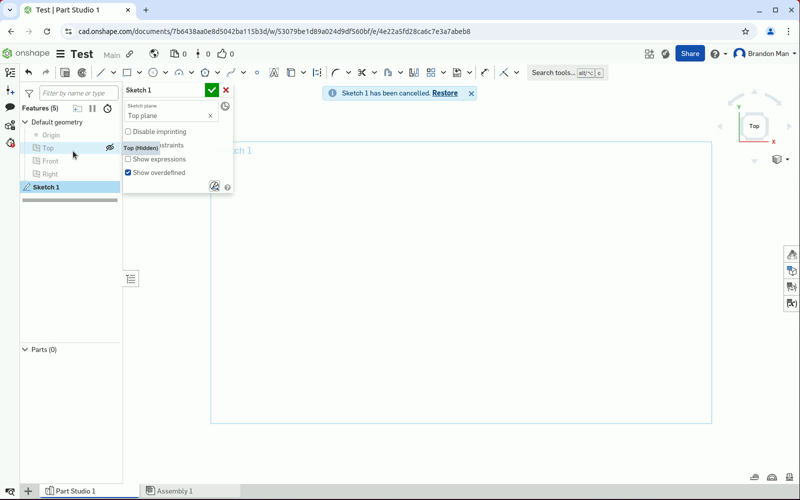
mouse_move(73, 352)
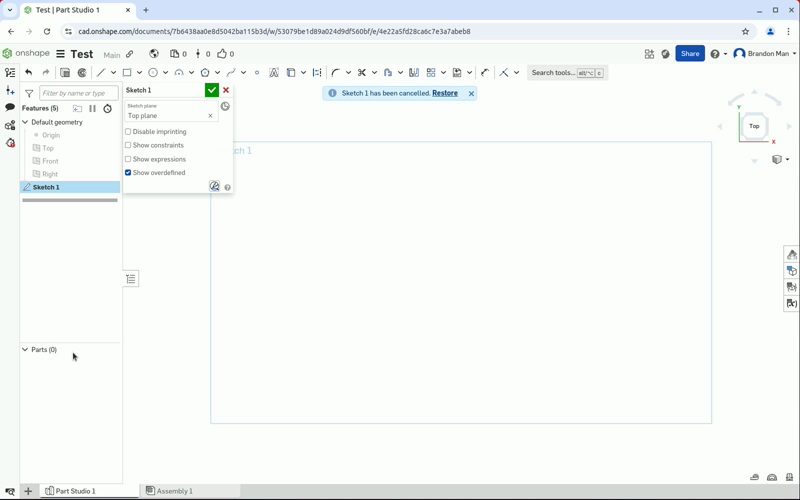
key(y)
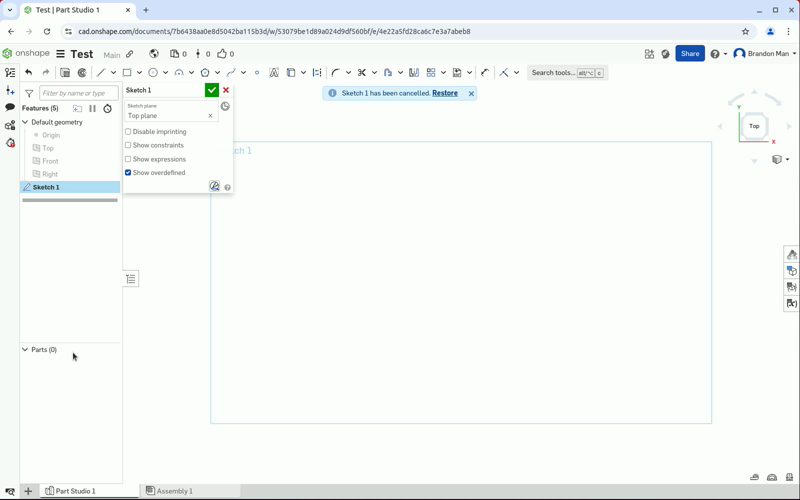
key(l)
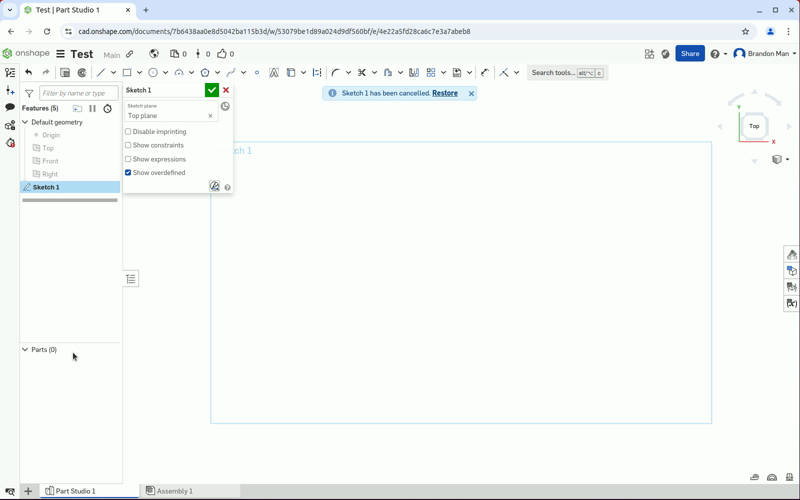
key_down(shift)
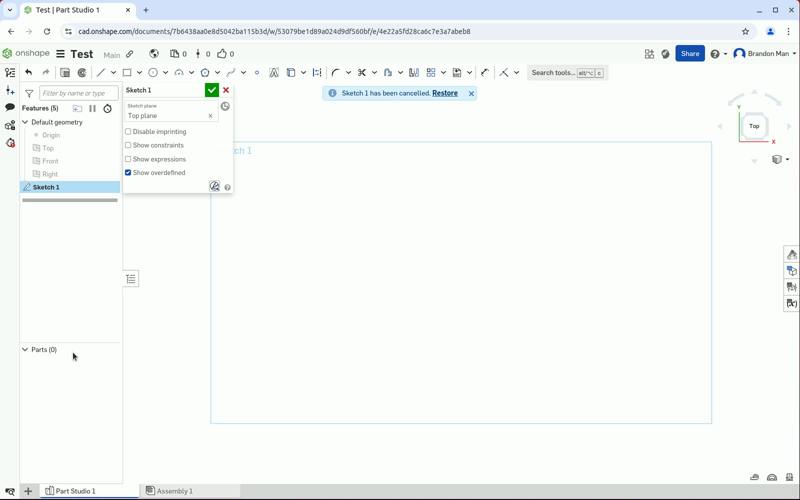
mouse_move(460, 351)
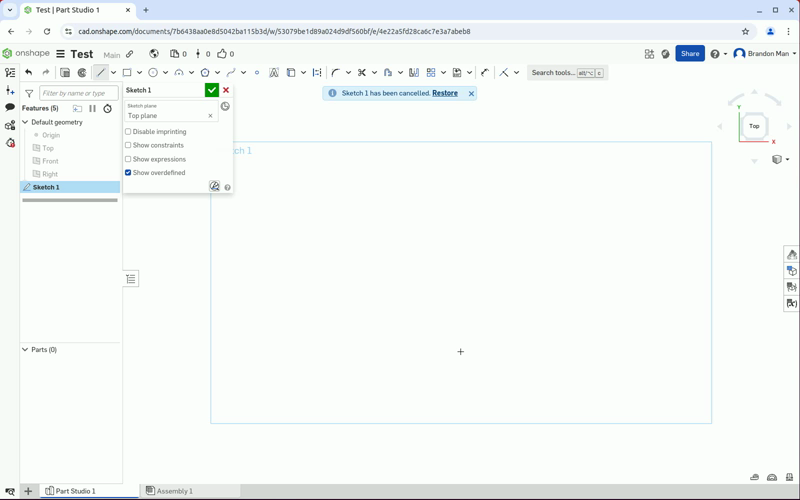
click(460, 351)
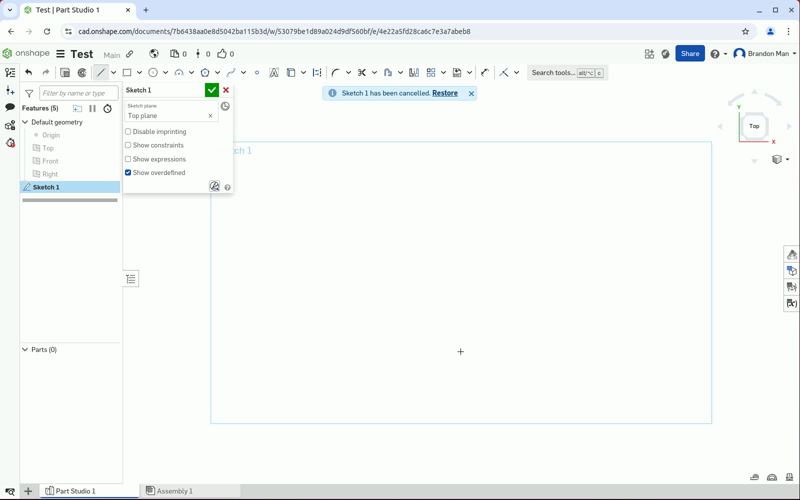
key_up(shift)
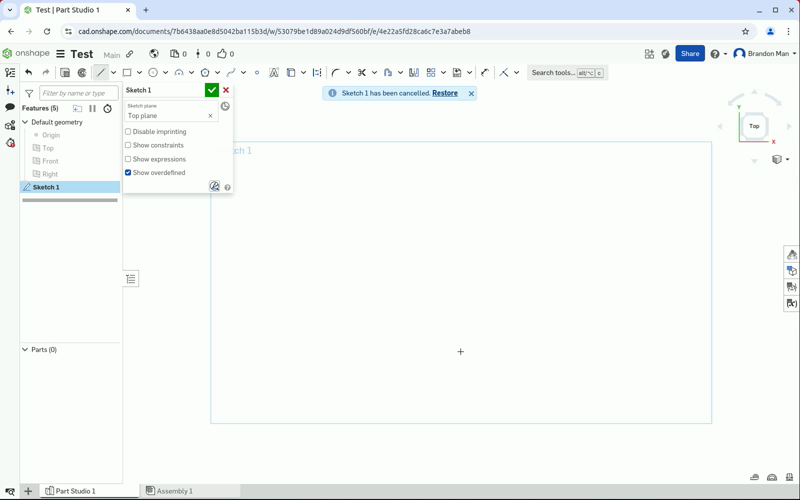
key_down(shift)
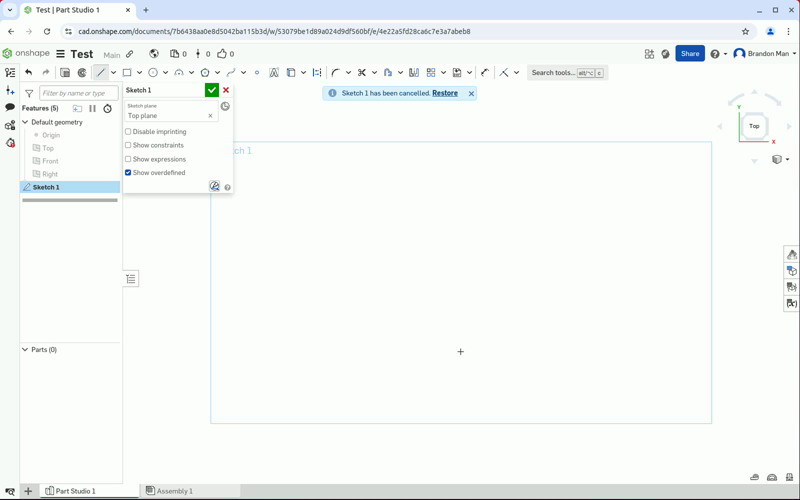
mouse_move(573, 351)
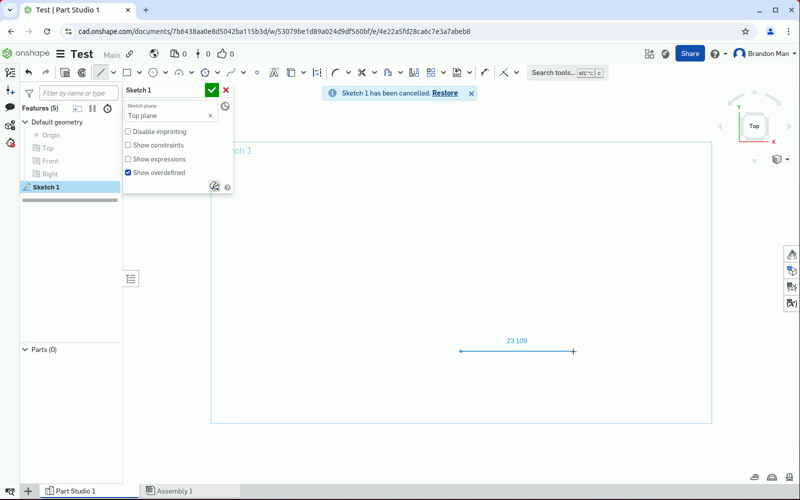
click(573, 351)
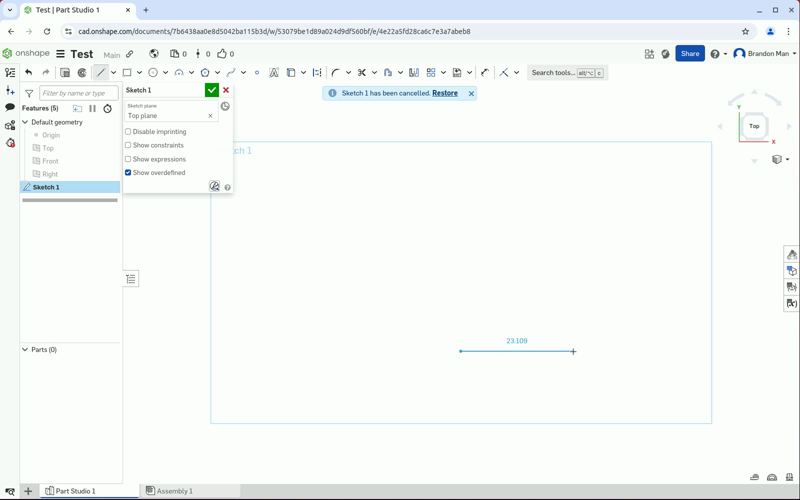
key_up(shift)
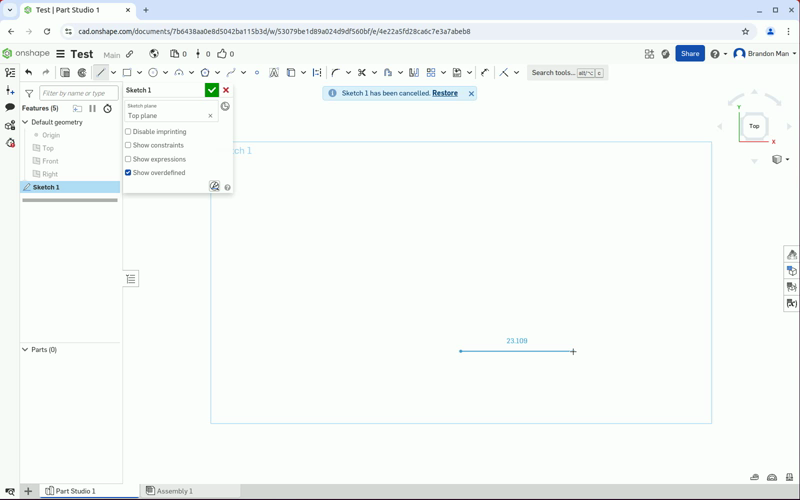
key_down(shift)
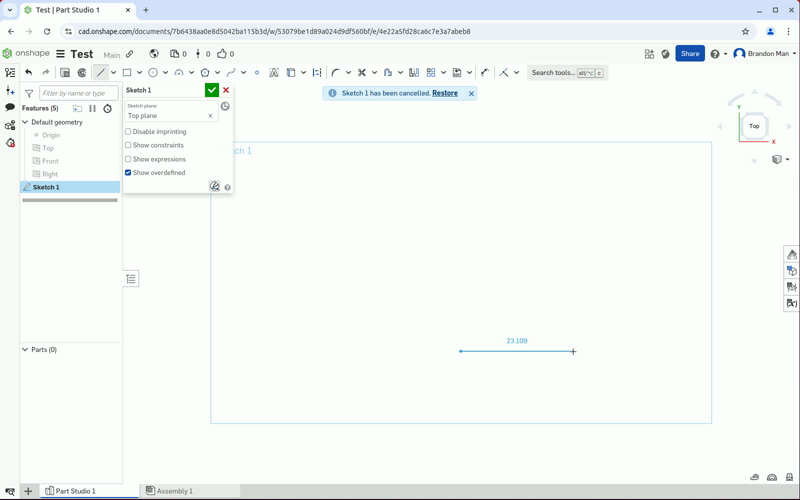
mouse_move(589, 351)
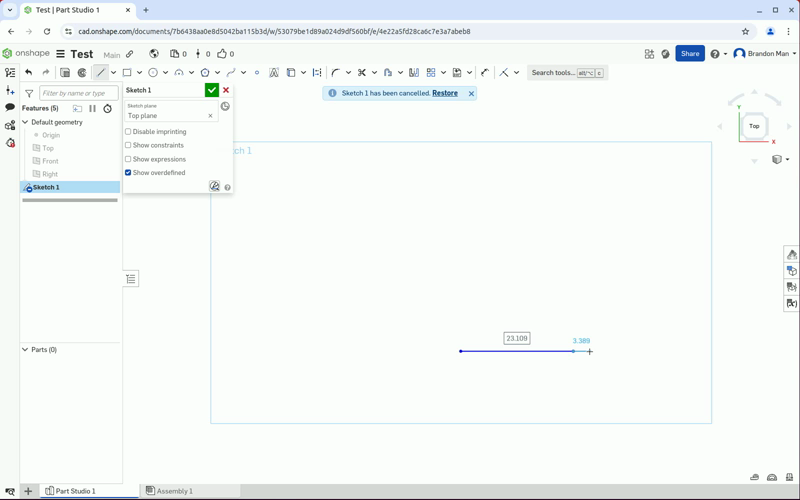
mouse_move(573, 328)
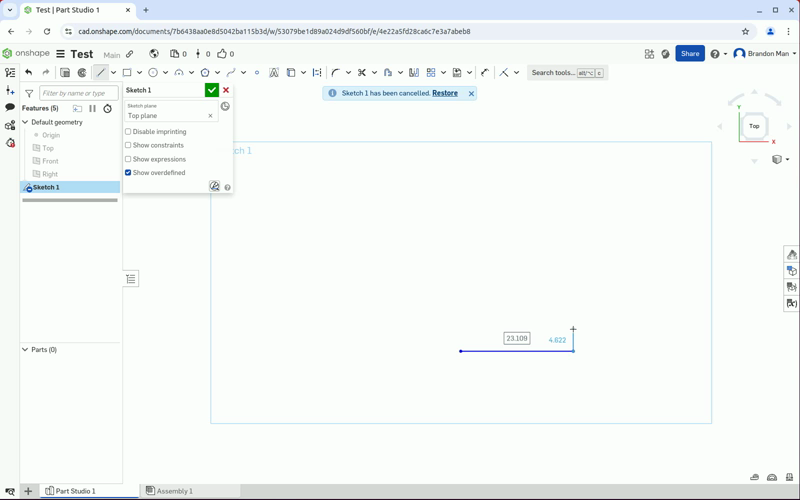
click(573, 328)
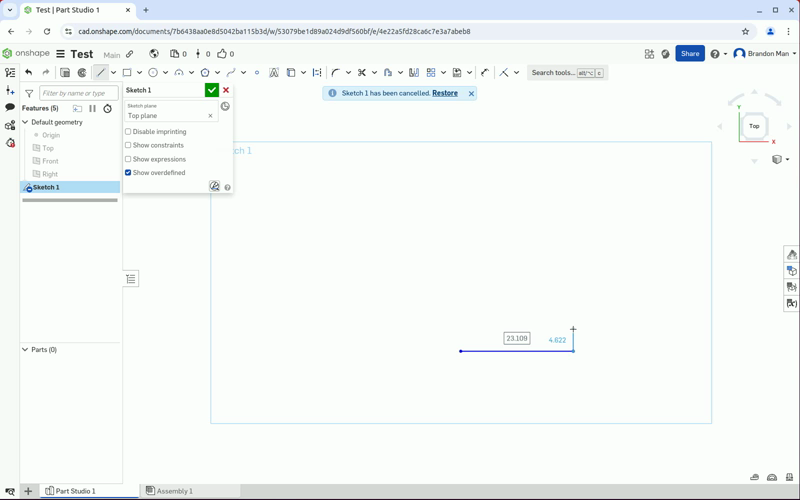
key_up(shift)
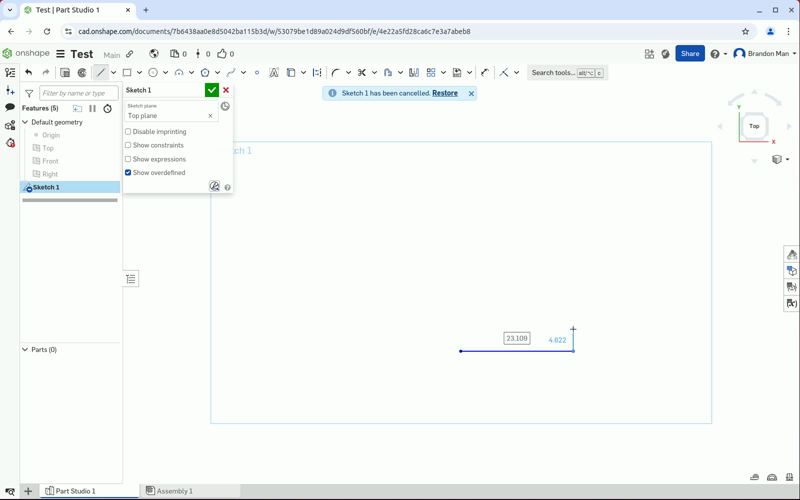
key_down(shift)
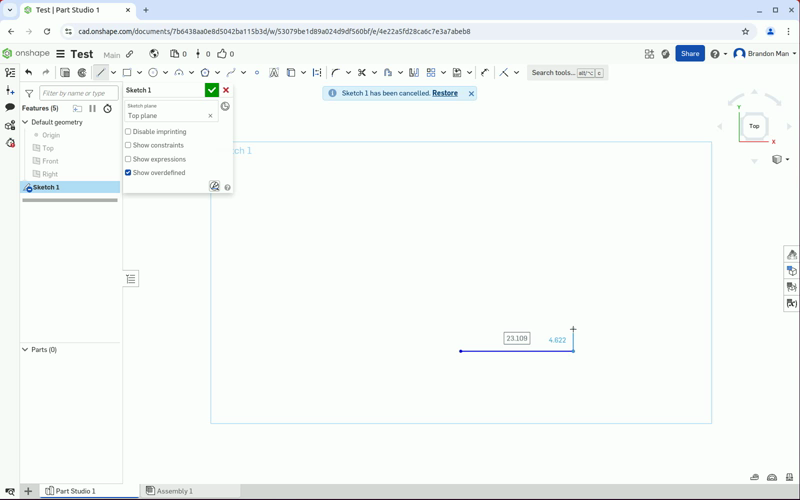
mouse_move(460, 328)
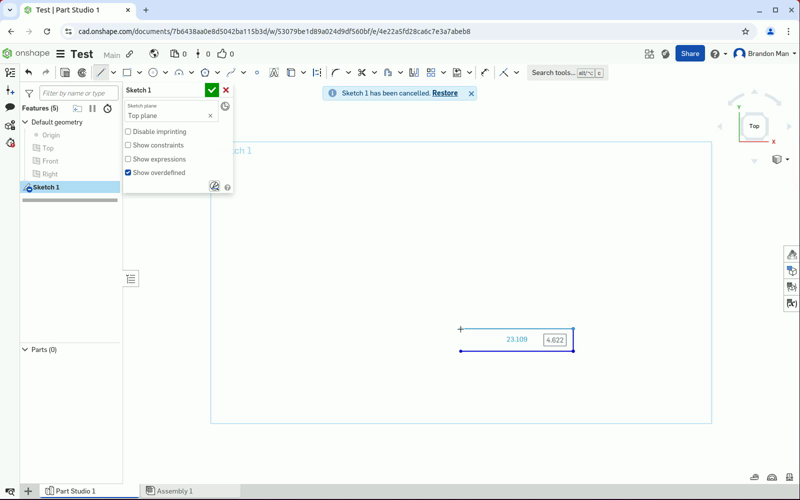
click(460, 328)
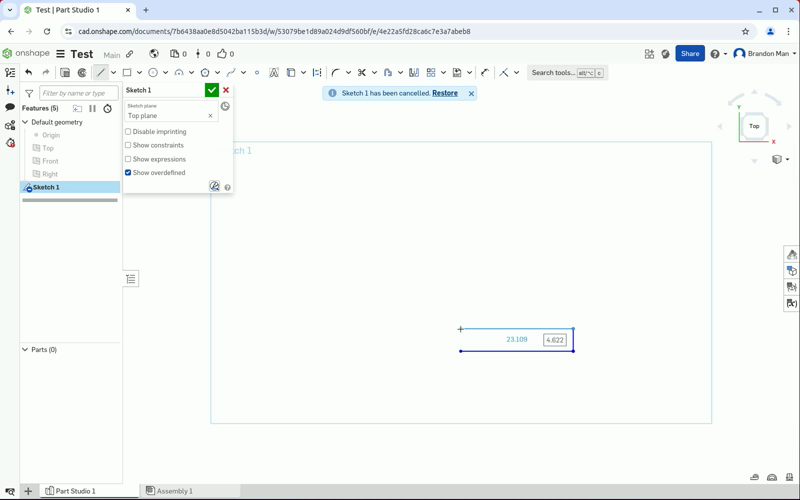
key_up(shift)
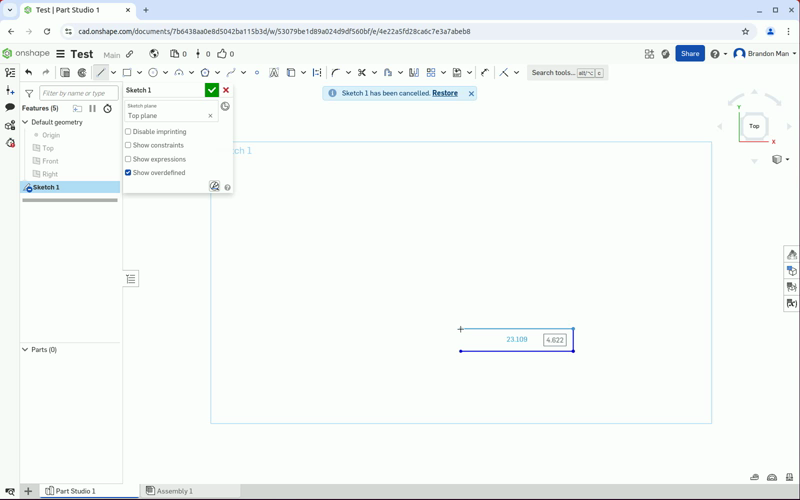
mouse_move(490, 328)
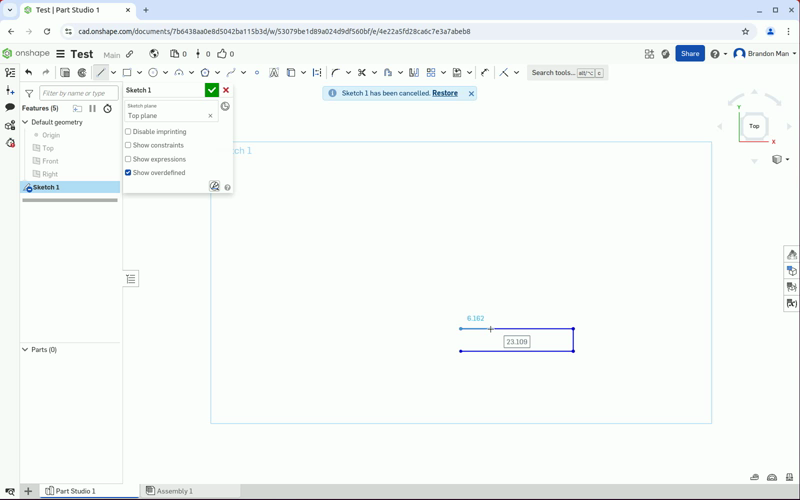
key_down(shift)
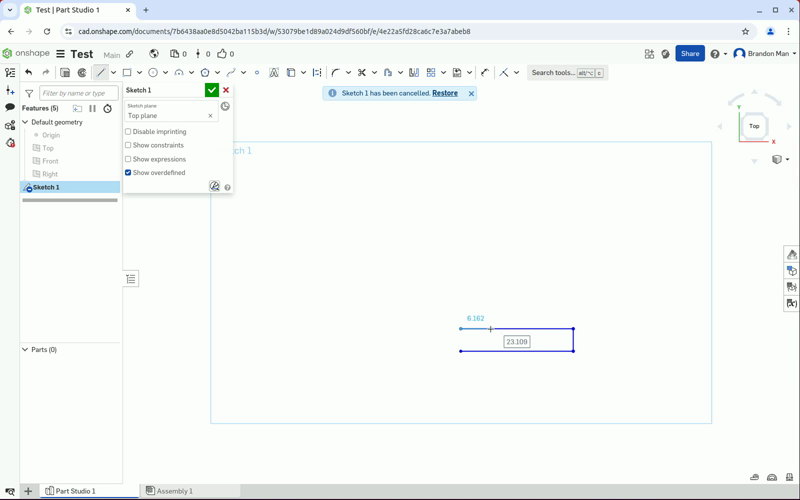
mouse_move(460, 351)
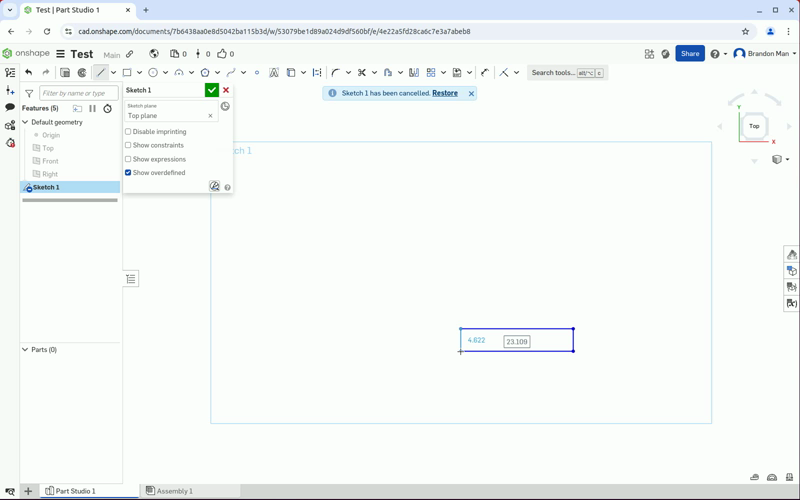
key_up(shift)
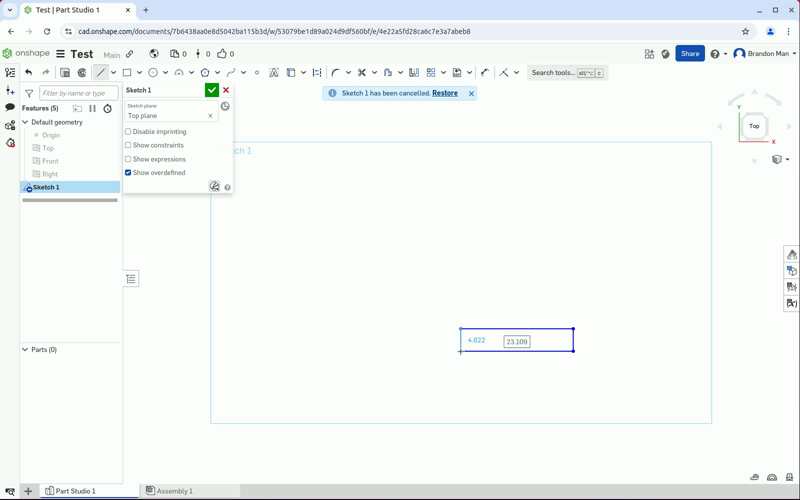
click(460, 351)
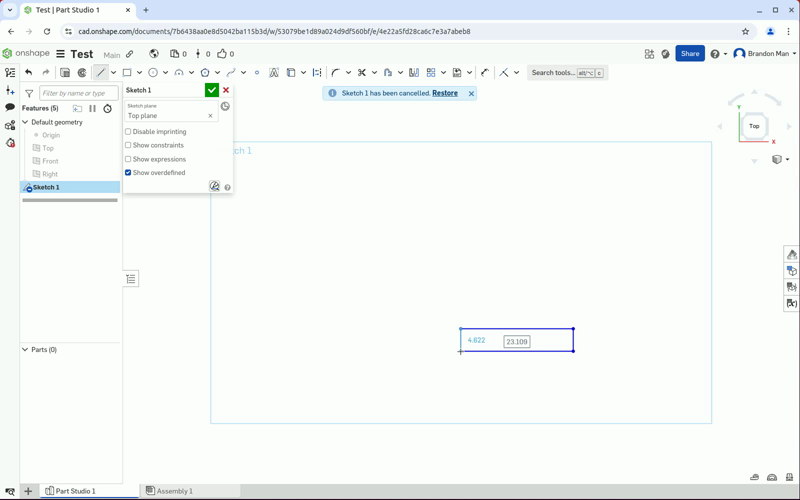
key(esc)
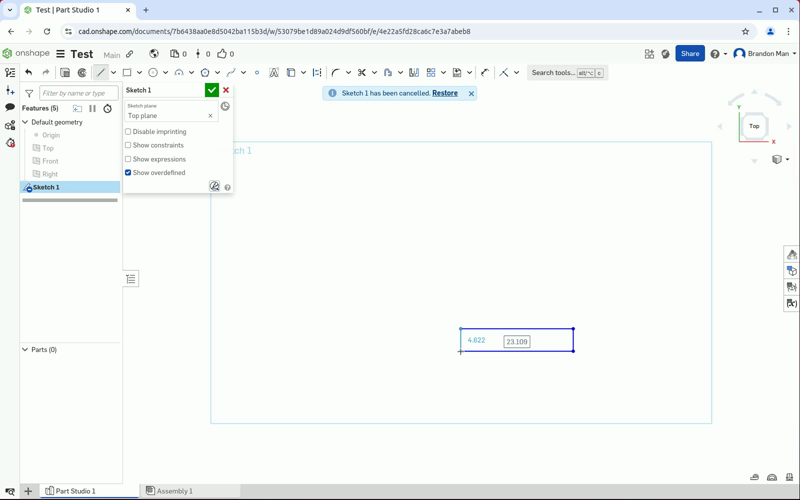
mouse_move(466, 338)
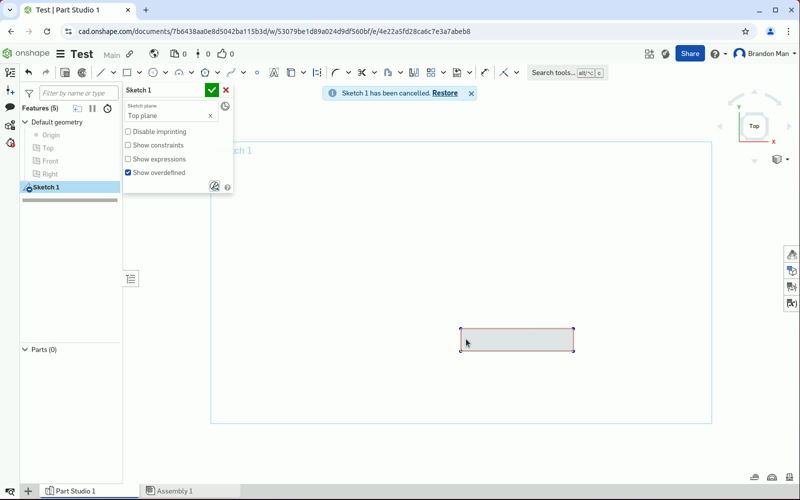
click(466, 338)
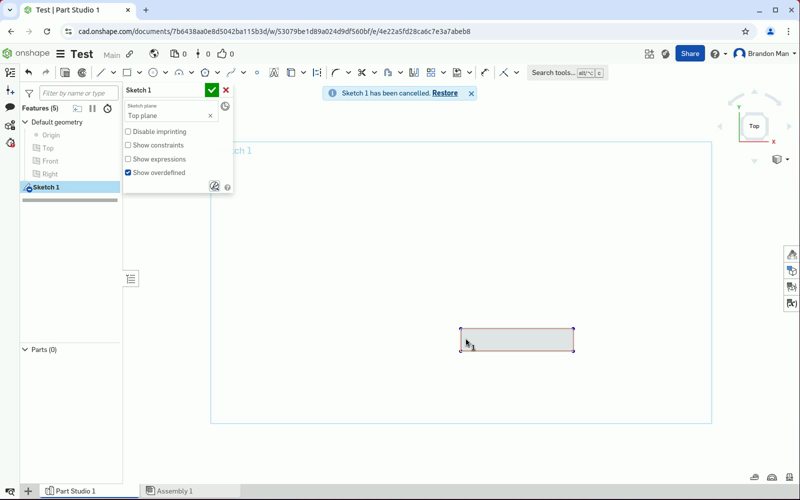
mouse_move(73, 352)
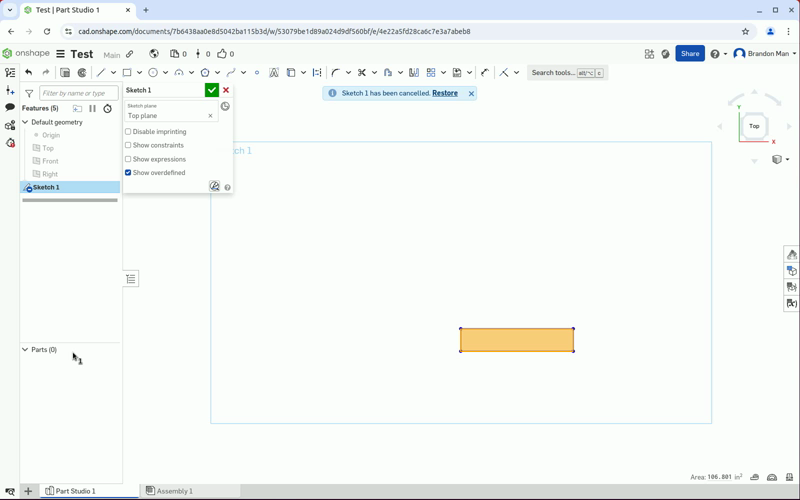
key(shift+y)
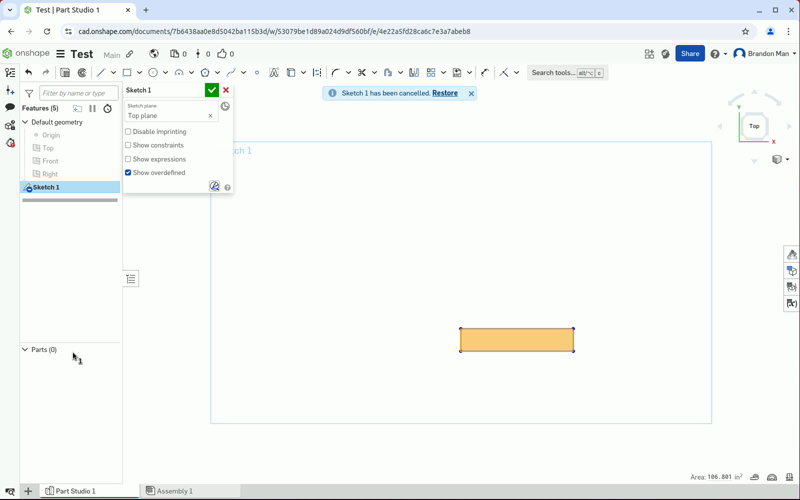
key(shift+e)
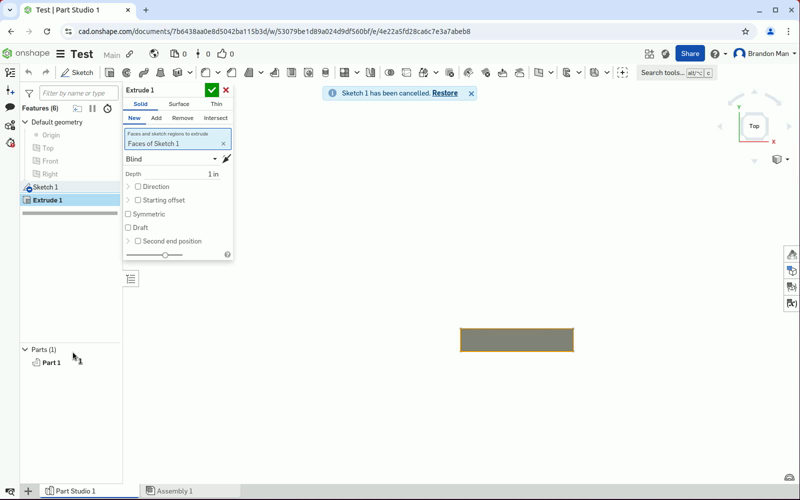
mouse_move(143, 106)
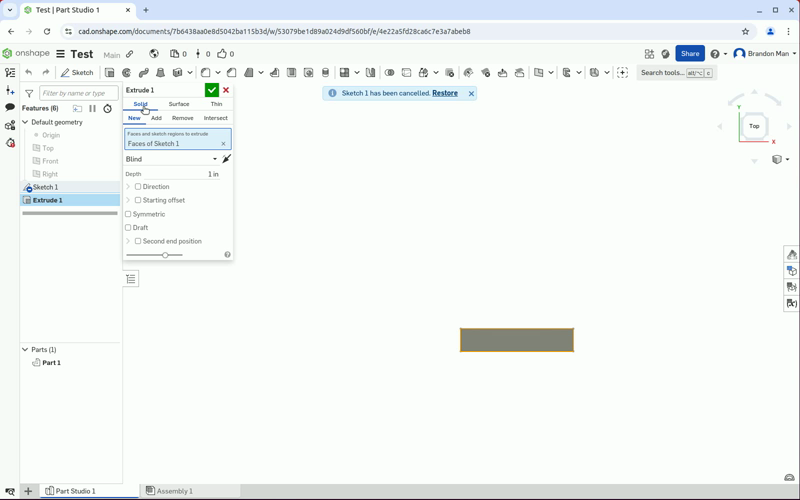
click(143, 106)
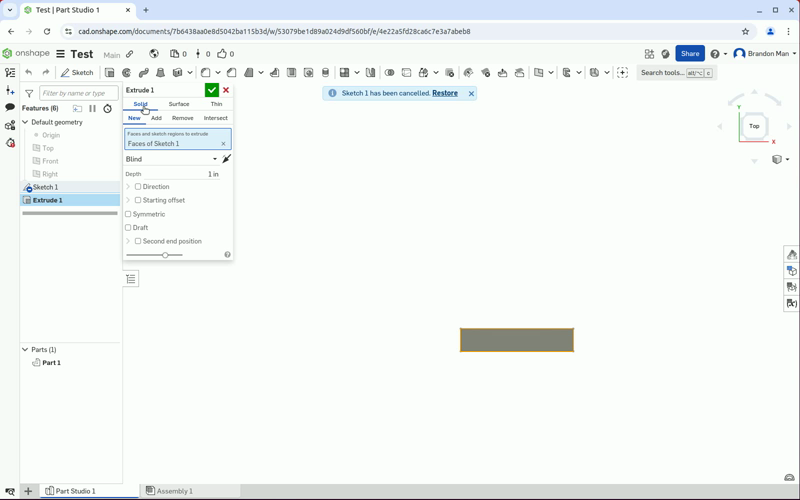
mouse_move(137, 120)
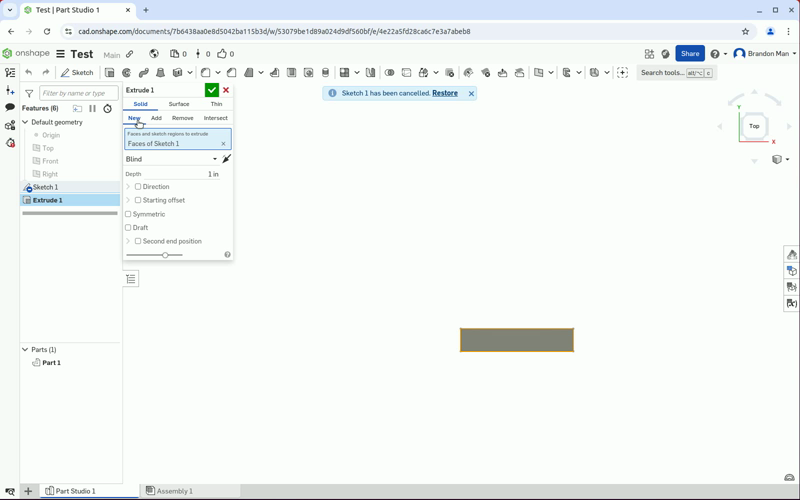
click(137, 120)
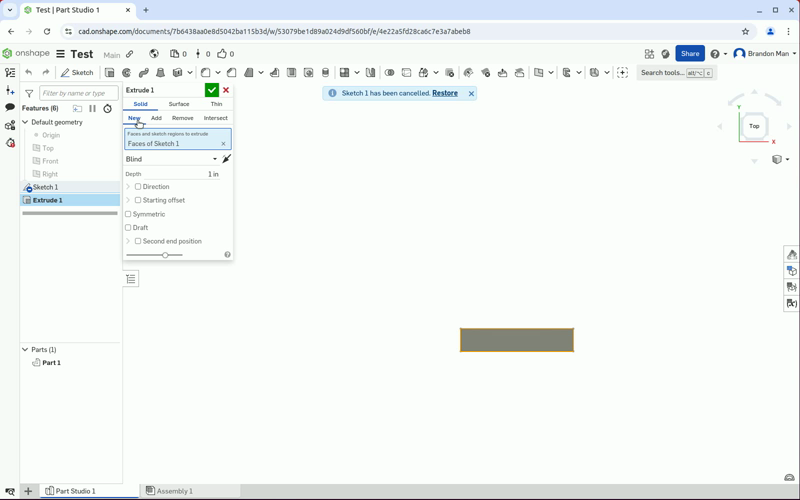
key(tab, 4)
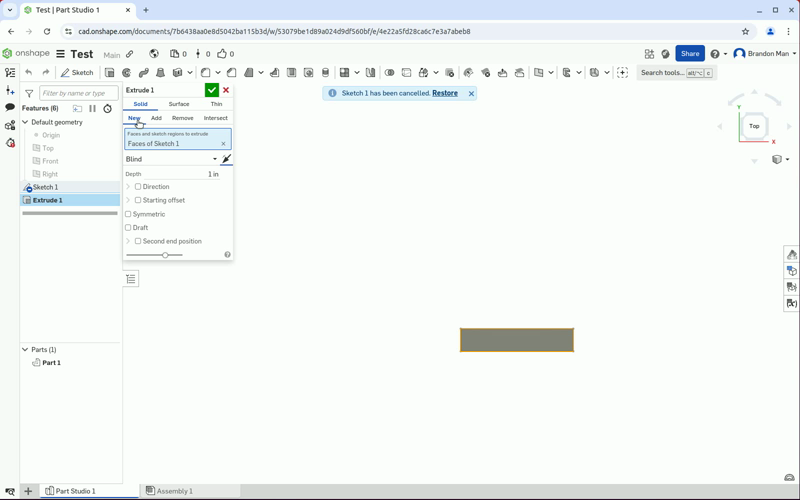
text(4.574)
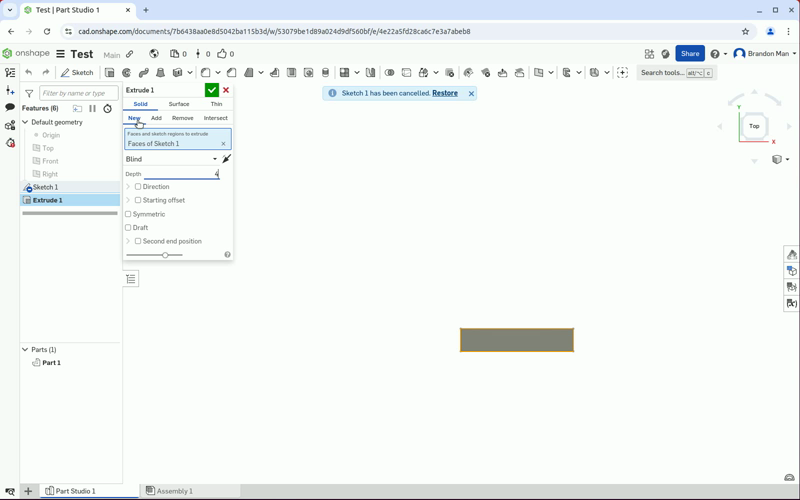
key(enter)
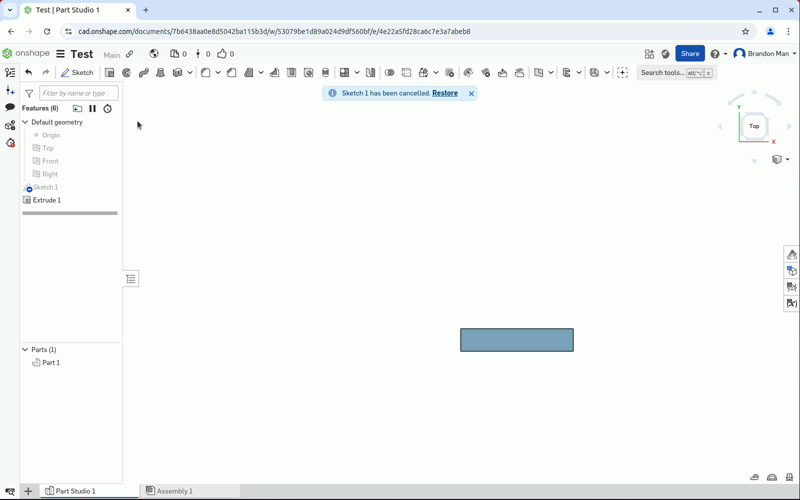
key(shift+h)
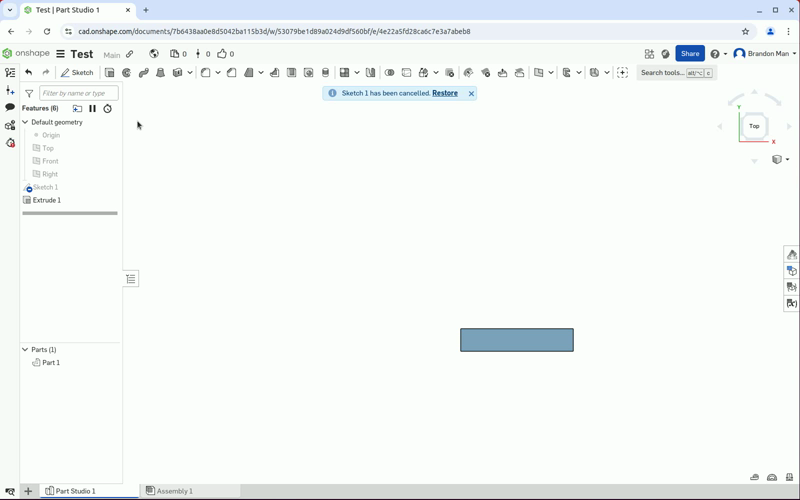
key(shift+h)
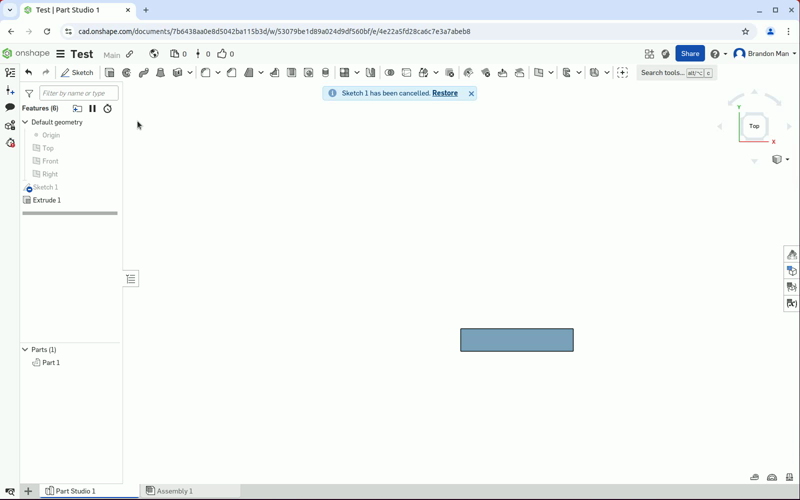
mouse_move(73, 189)
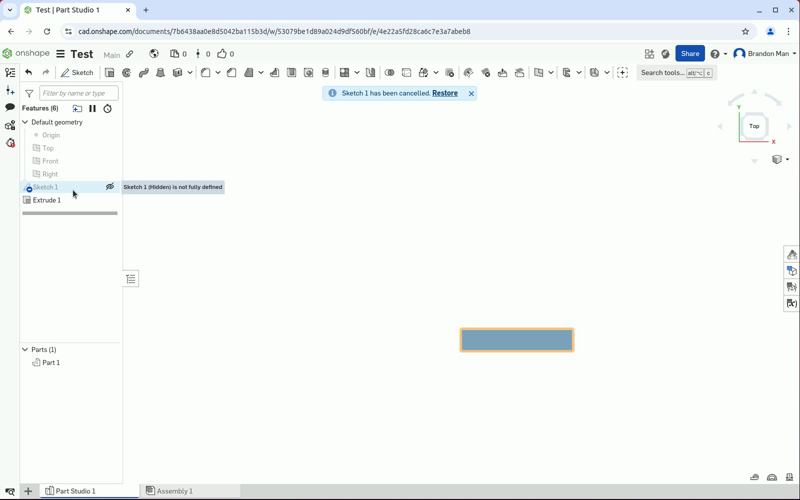
click(73, 189)
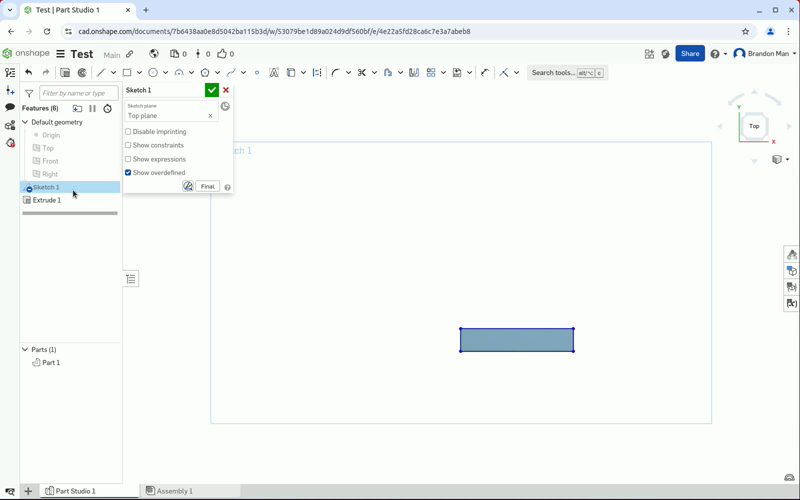
mouse_move(229, 92)
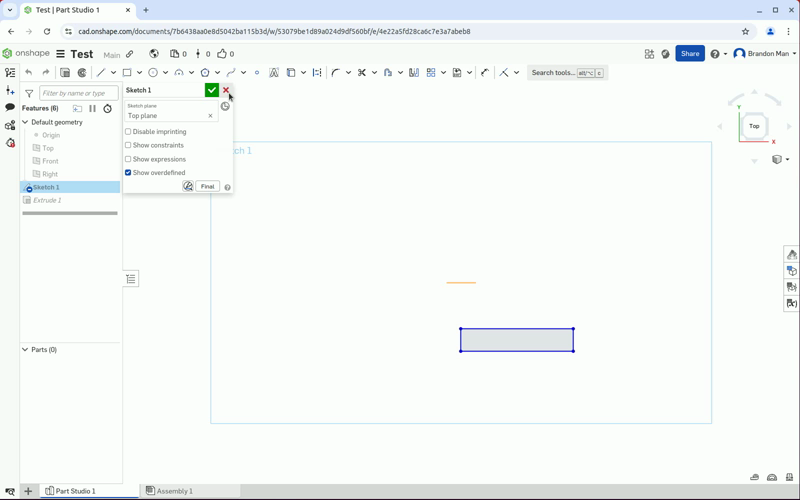
click(229, 92)
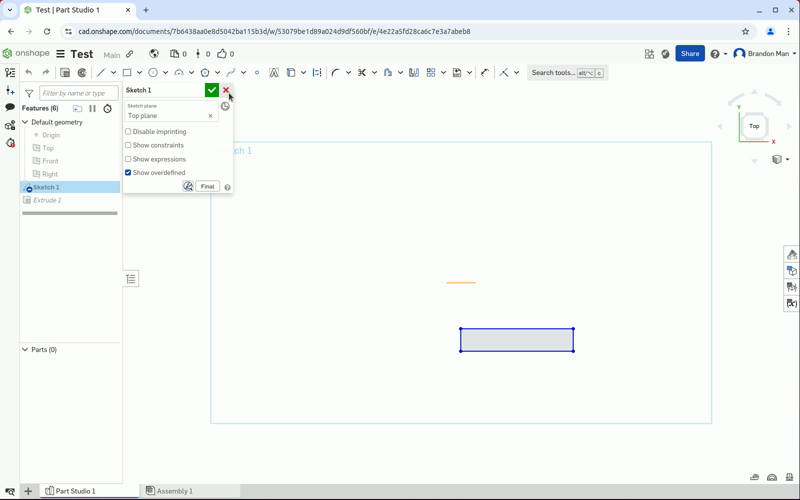
key(shift+s)
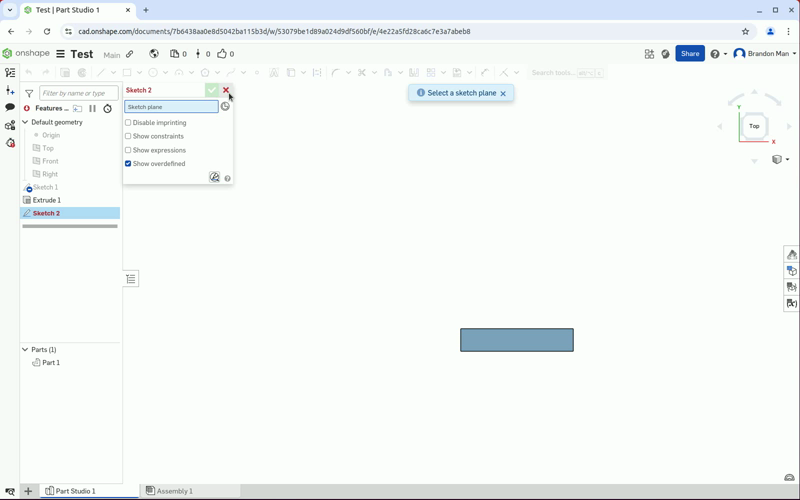
mouse_move(73, 150)
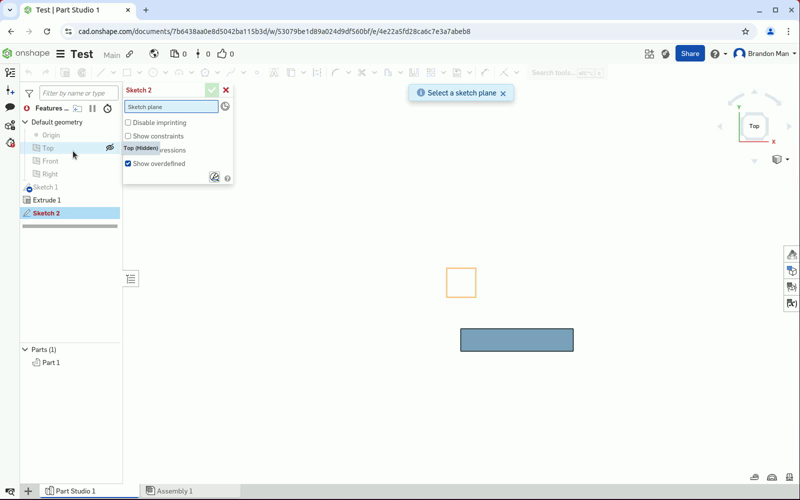
click(73, 150)
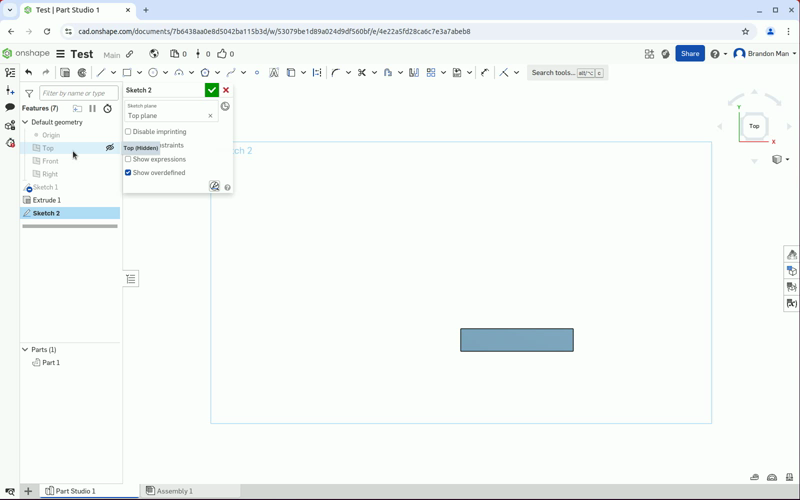
mouse_move(73, 352)
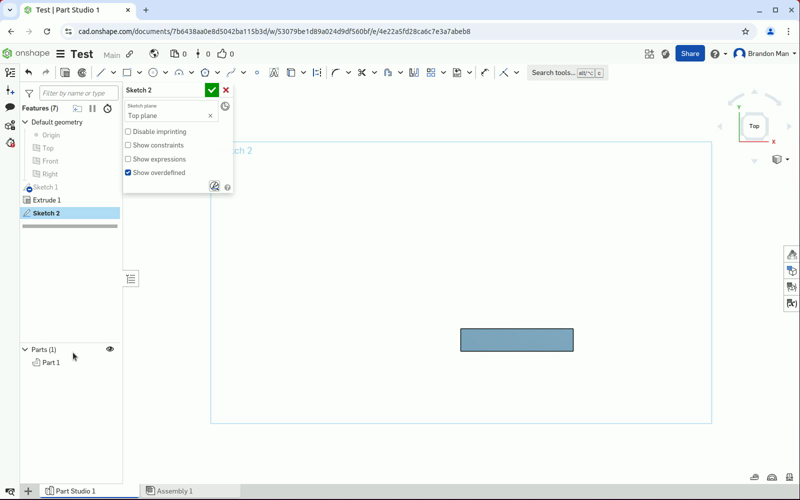
key(y)
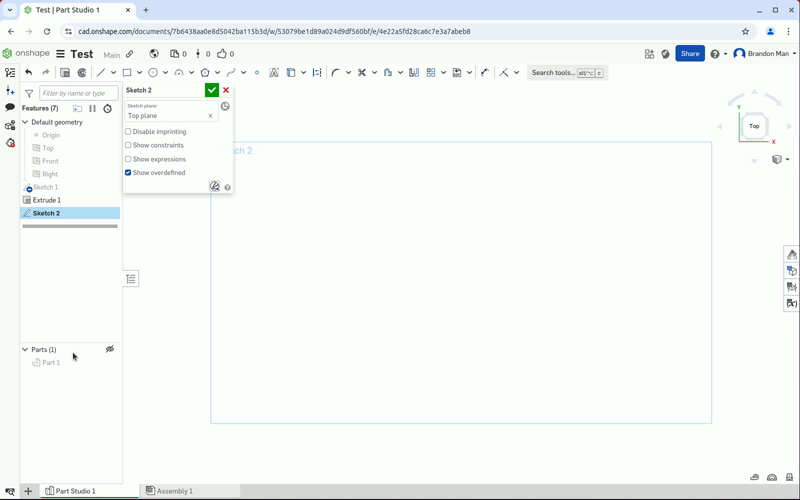
key(l)
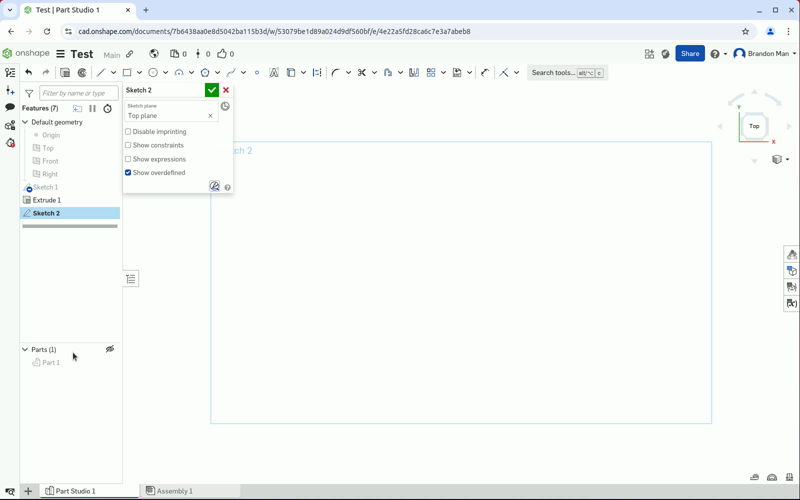
key_down(shift)
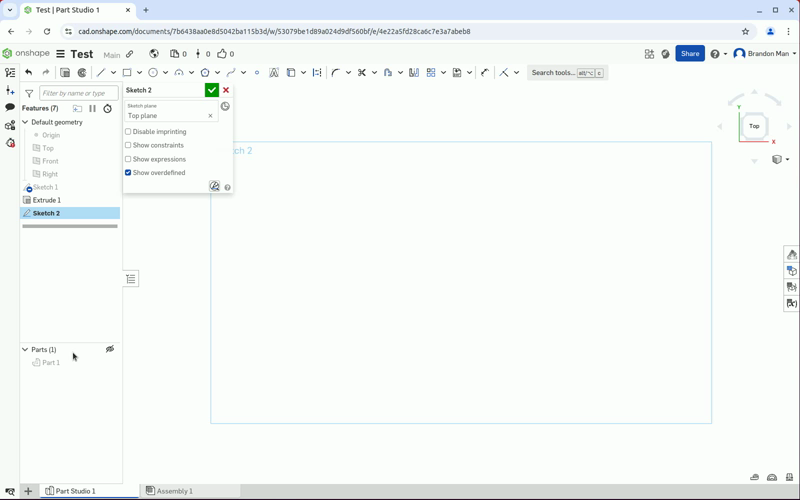
mouse_move(460, 327)
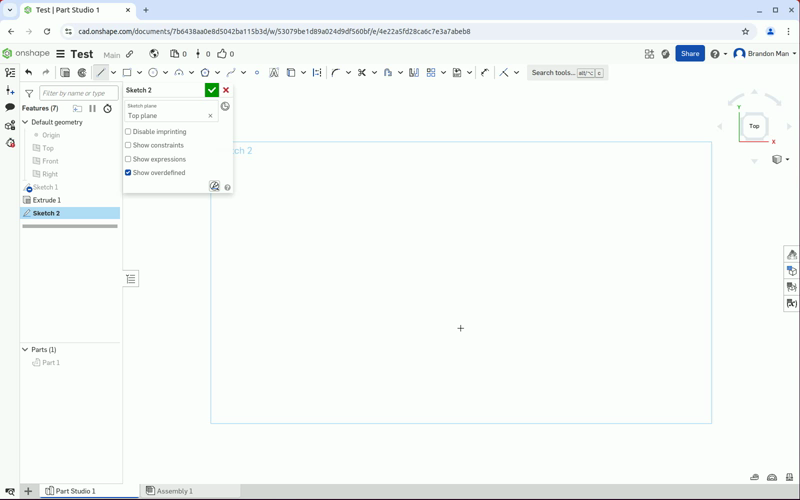
click(460, 327)
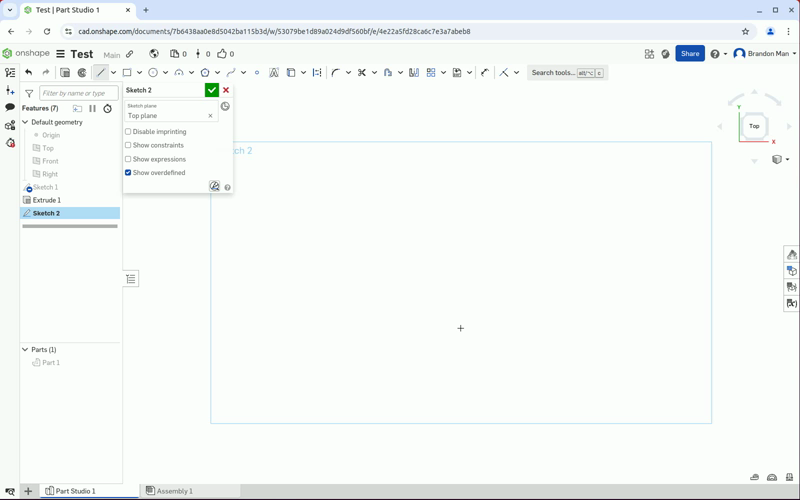
key_up(shift)
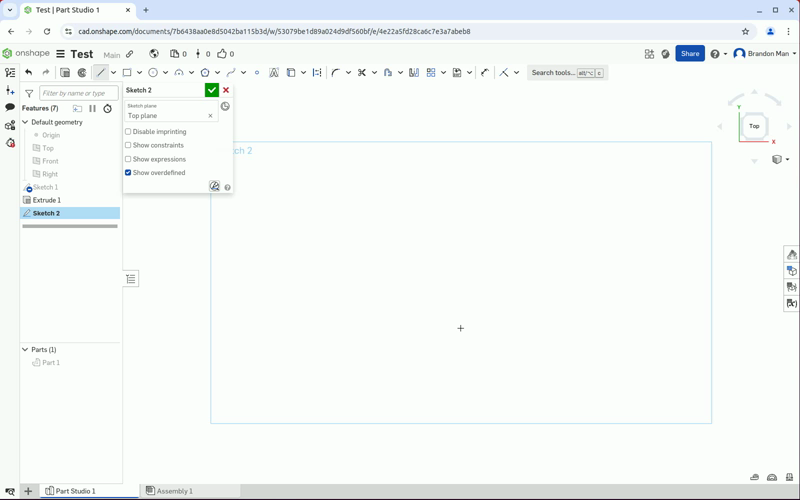
key_down(shift)
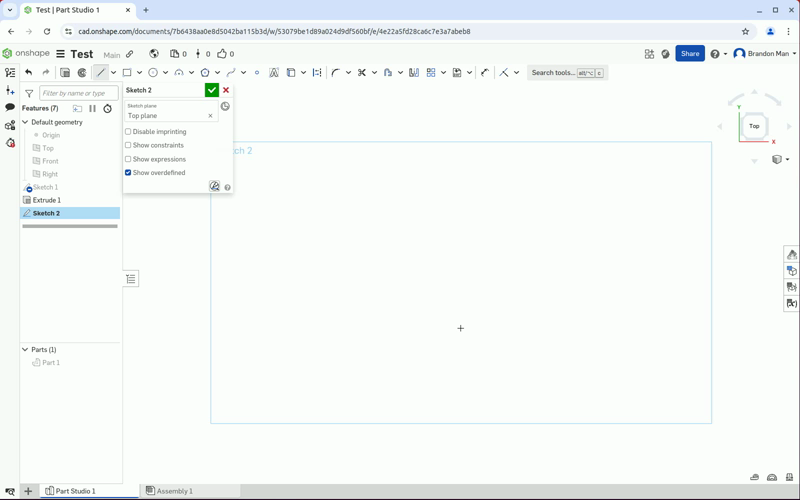
mouse_move(573, 327)
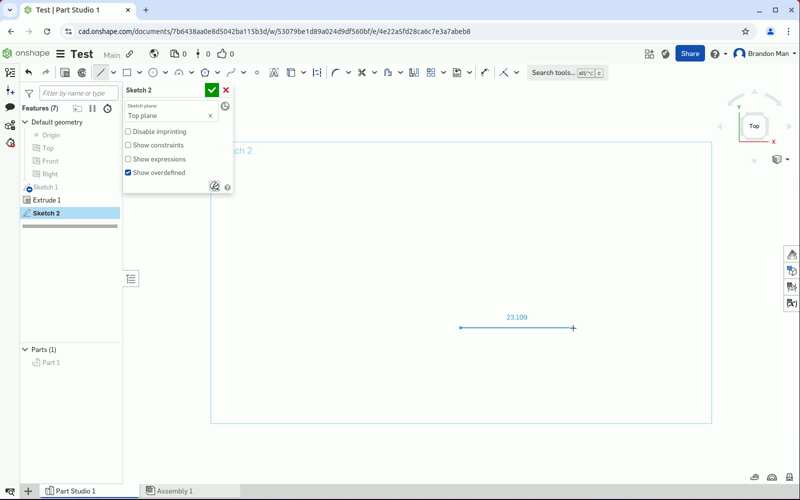
click(573, 327)
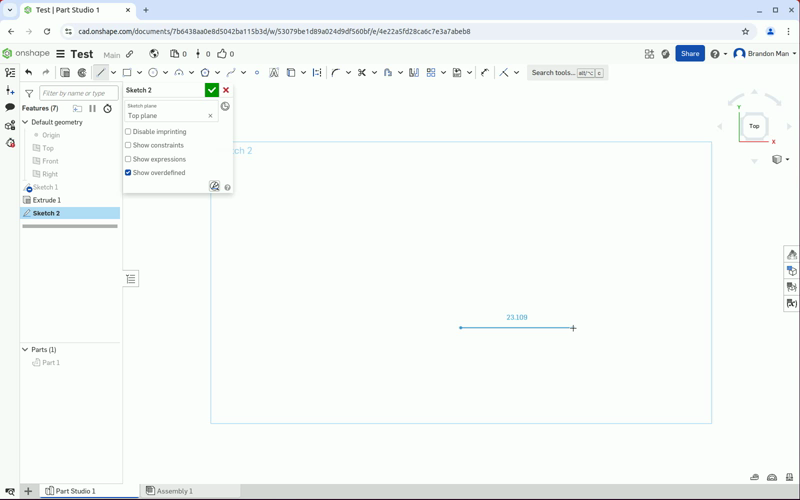
key_up(shift)
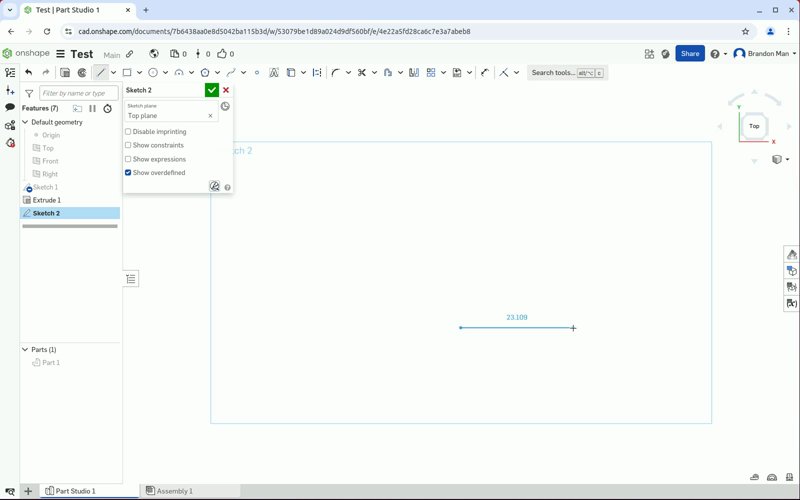
key_down(shift)
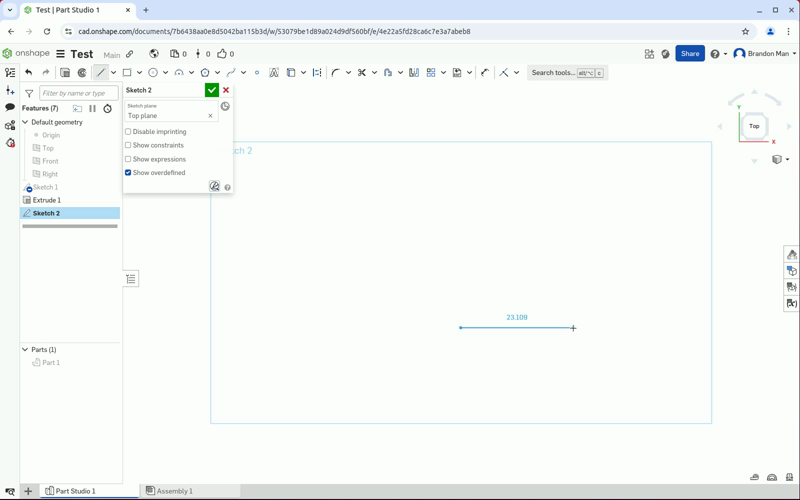
mouse_move(589, 327)
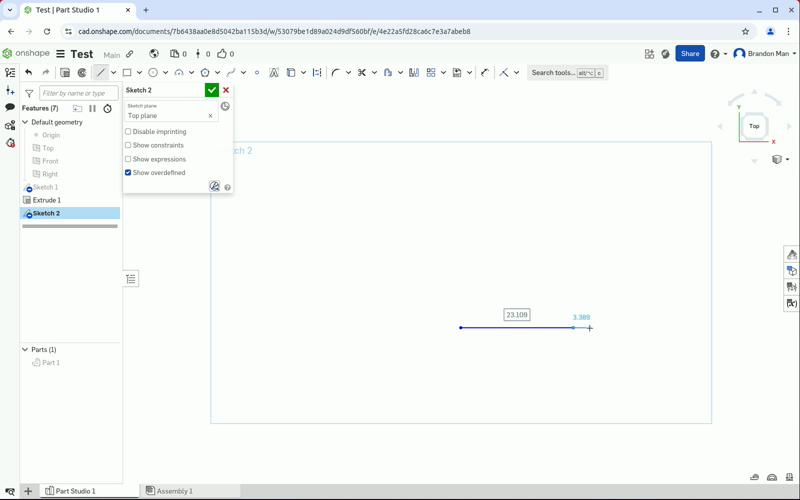
mouse_move(573, 305)
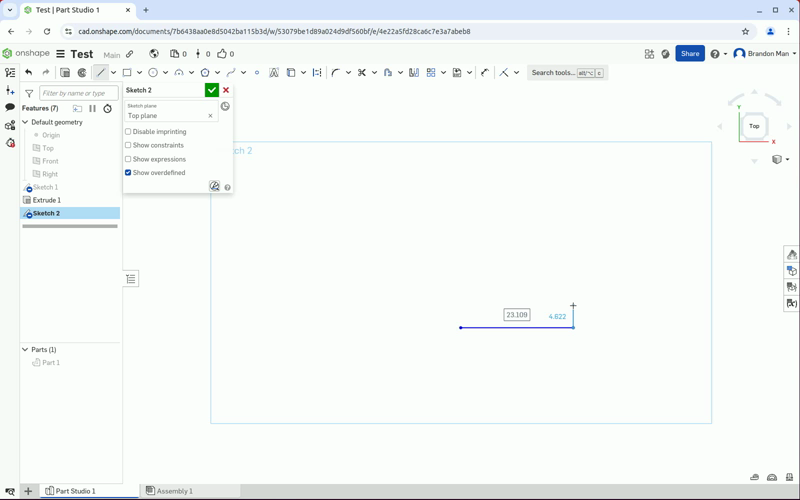
click(573, 305)
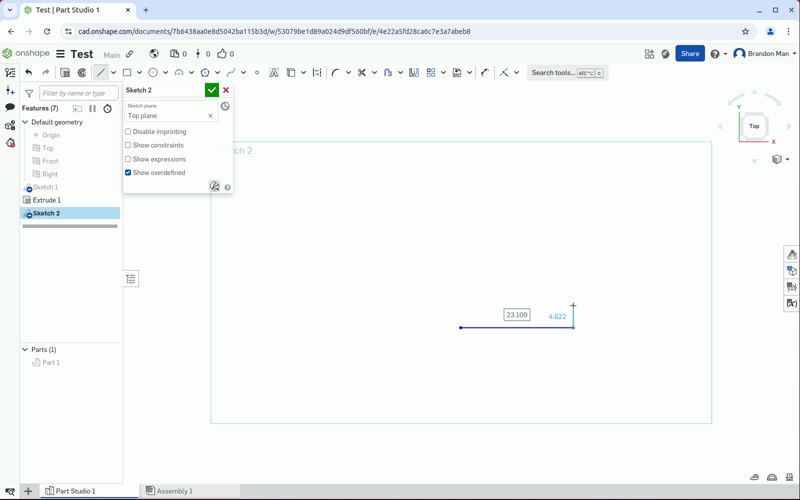
key_up(shift)
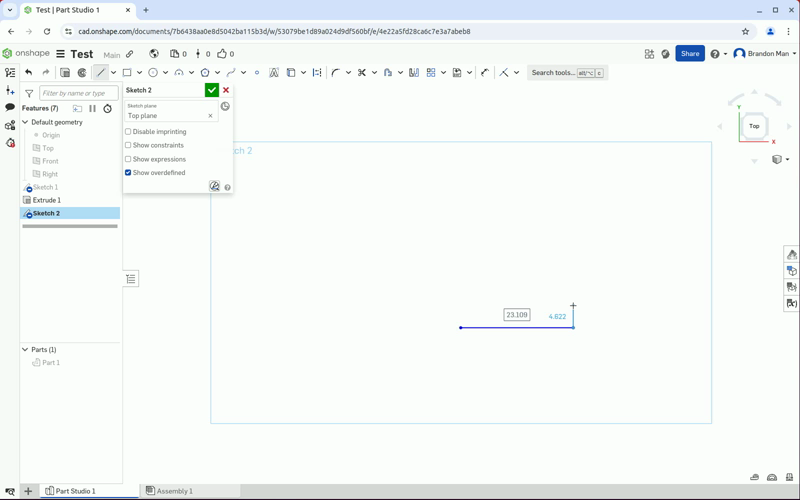
key_down(shift)
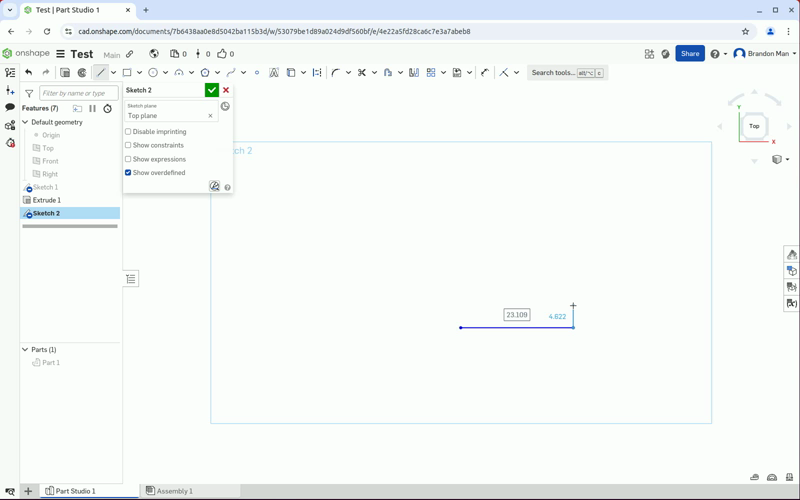
mouse_move(460, 305)
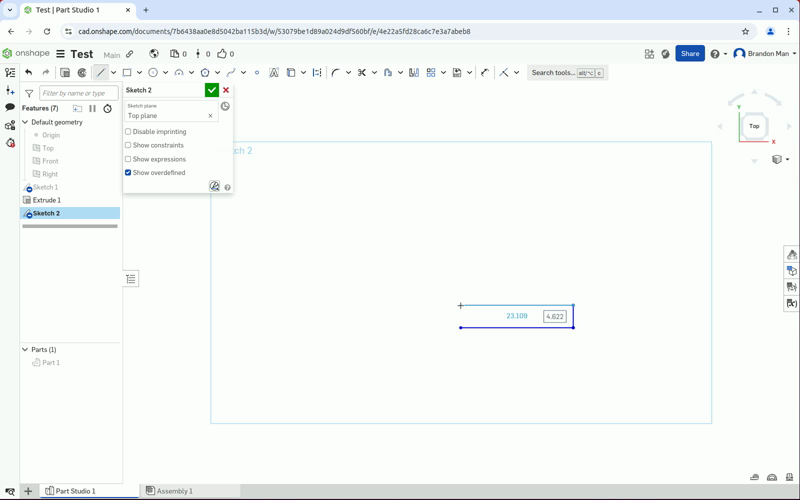
click(460, 305)
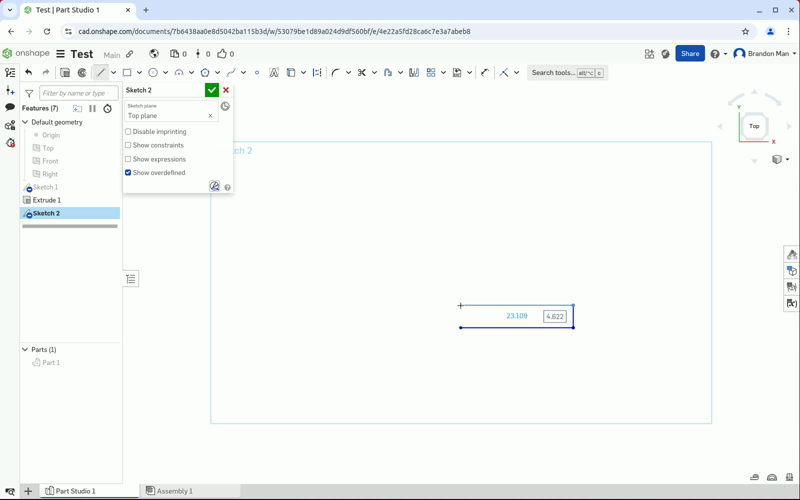
key_up(shift)
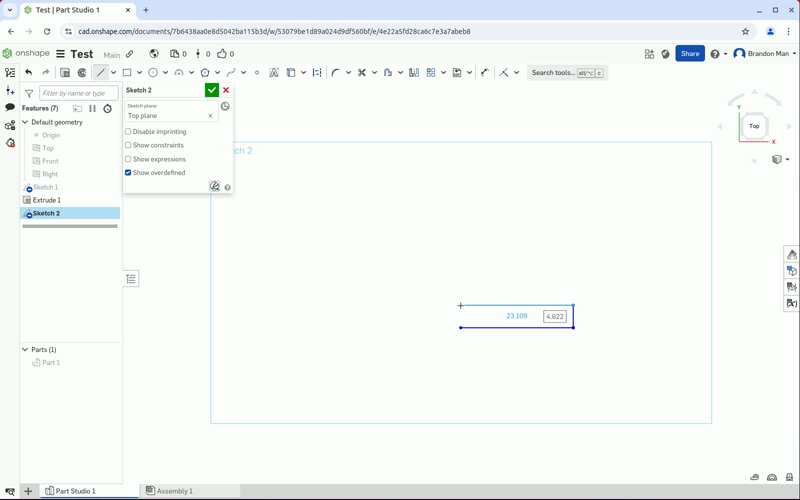
mouse_move(490, 305)
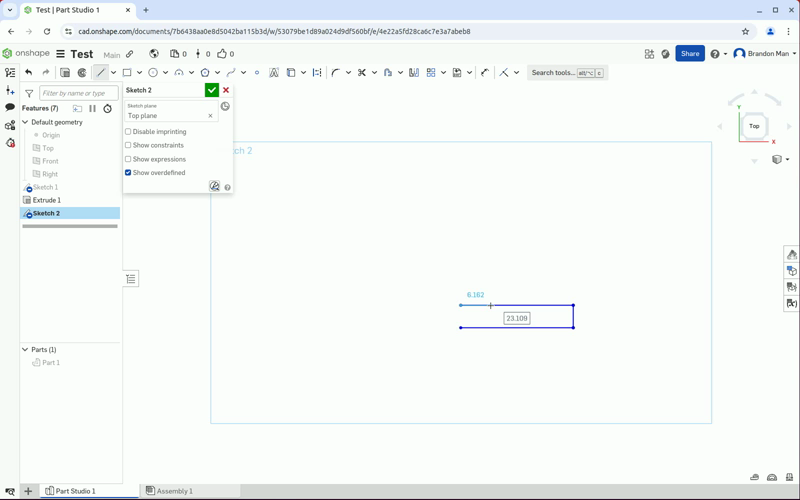
key_down(shift)
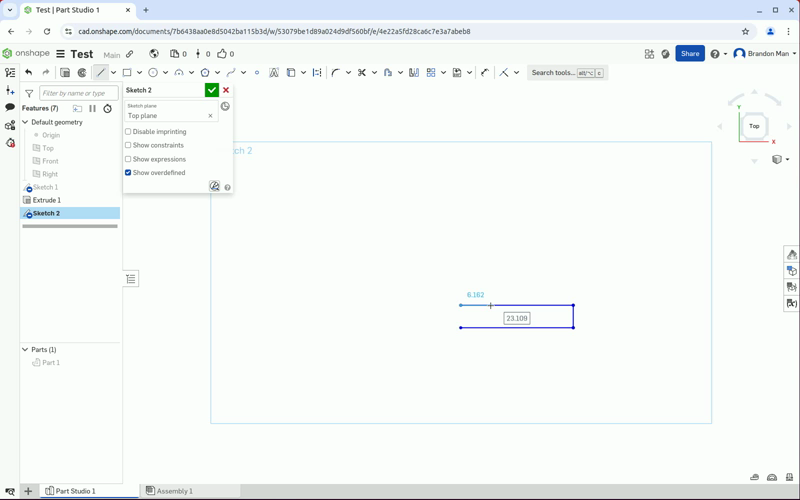
mouse_move(460, 327)
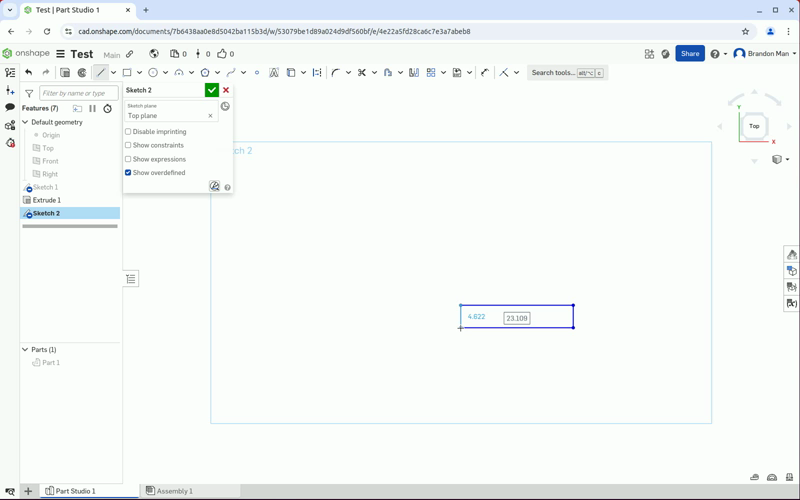
key_up(shift)
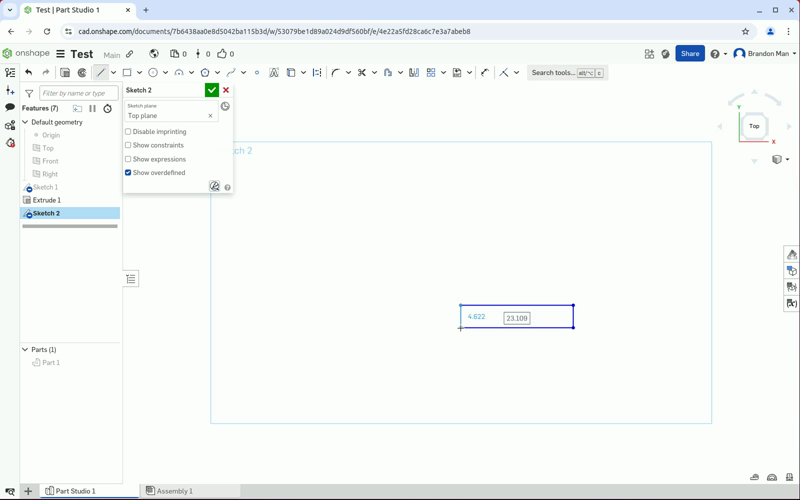
click(460, 327)
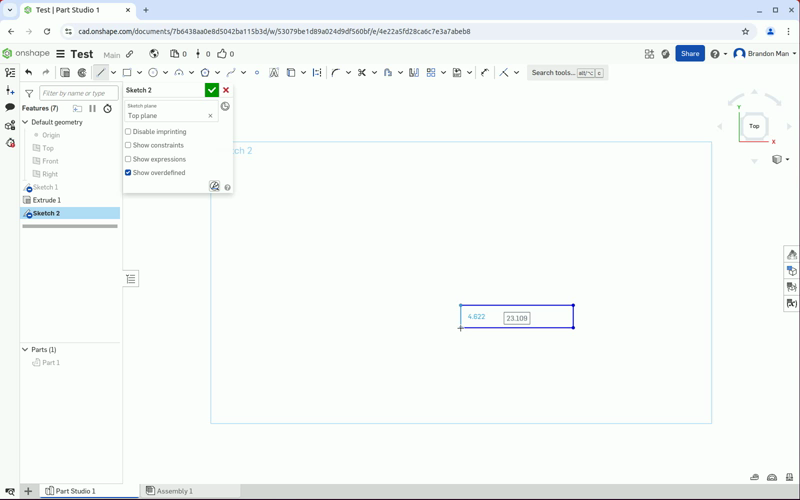
key(esc)
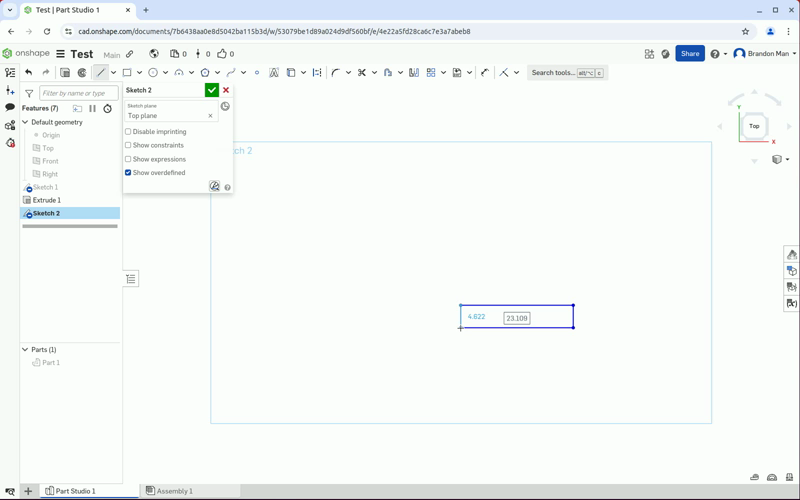
mouse_move(465, 318)
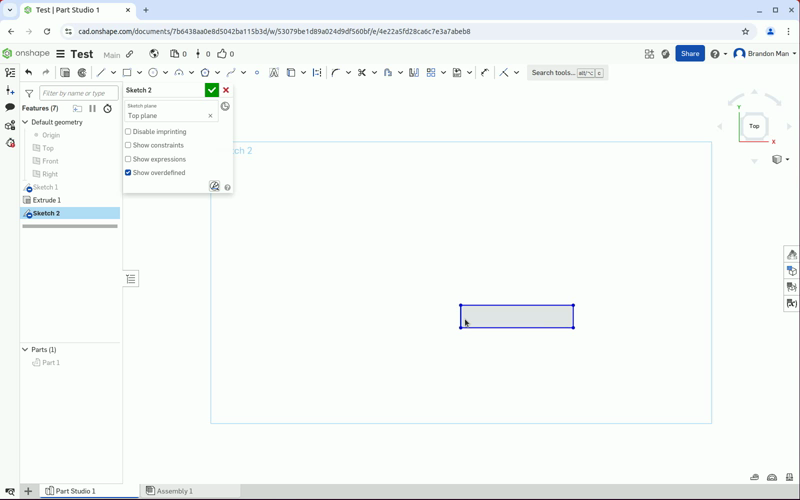
click(465, 318)
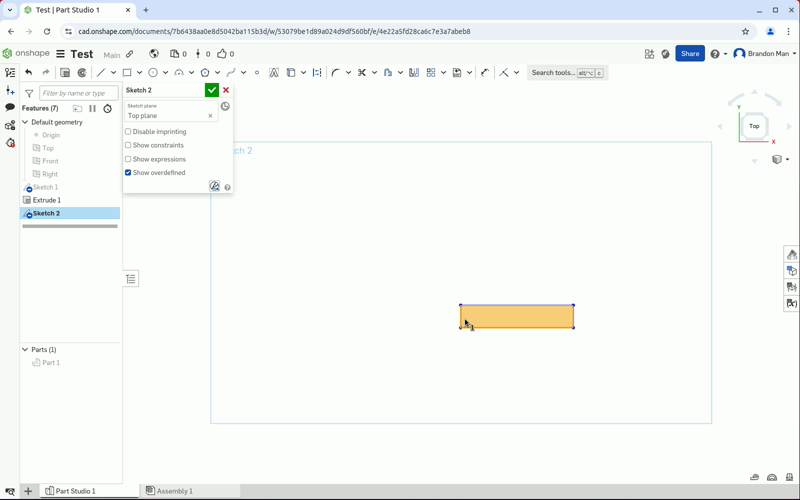
mouse_move(73, 352)
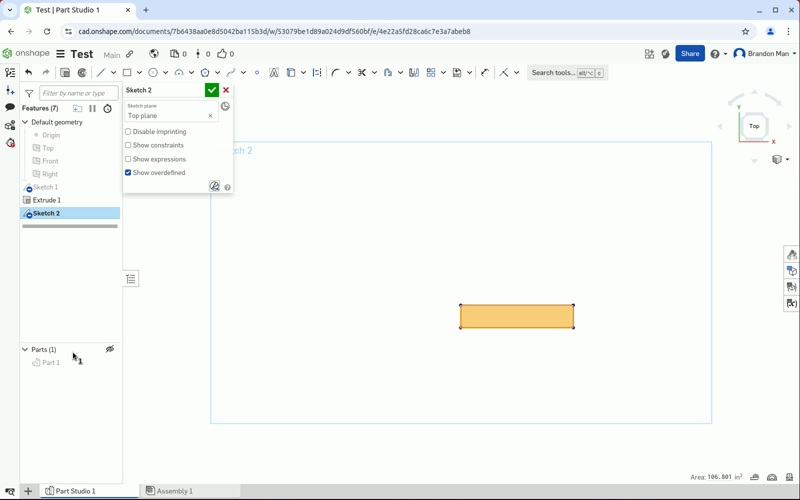
key(shift+y)
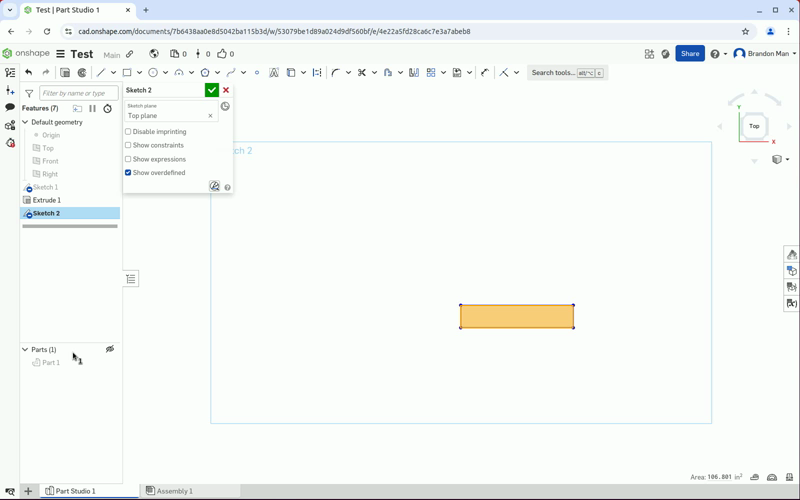
key(shift+e)
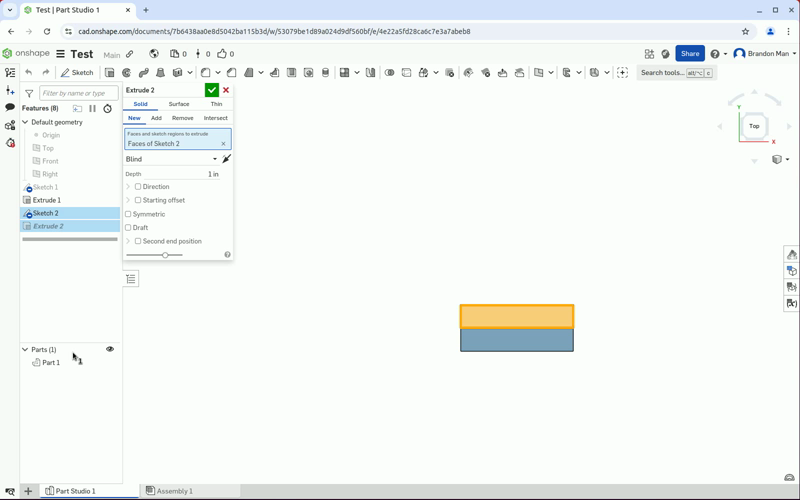
mouse_move(143, 106)
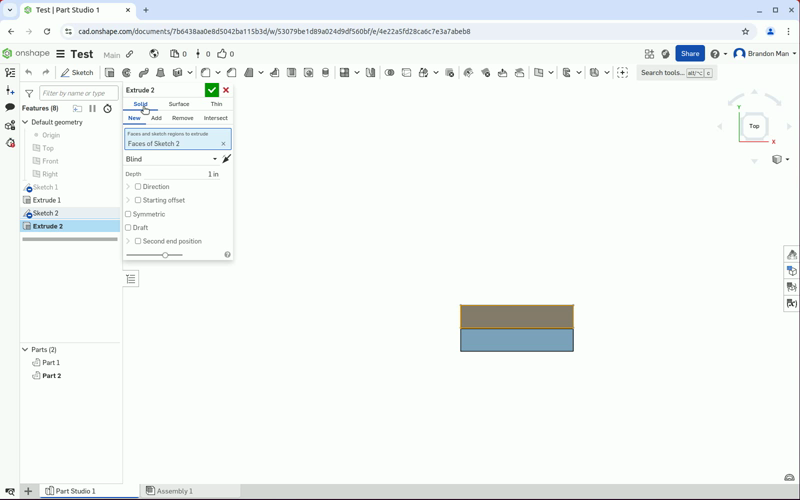
click(143, 106)
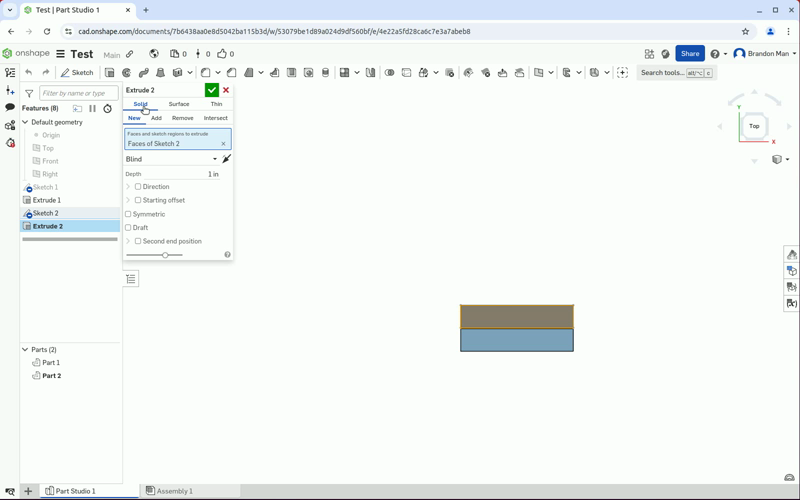
mouse_move(137, 120)
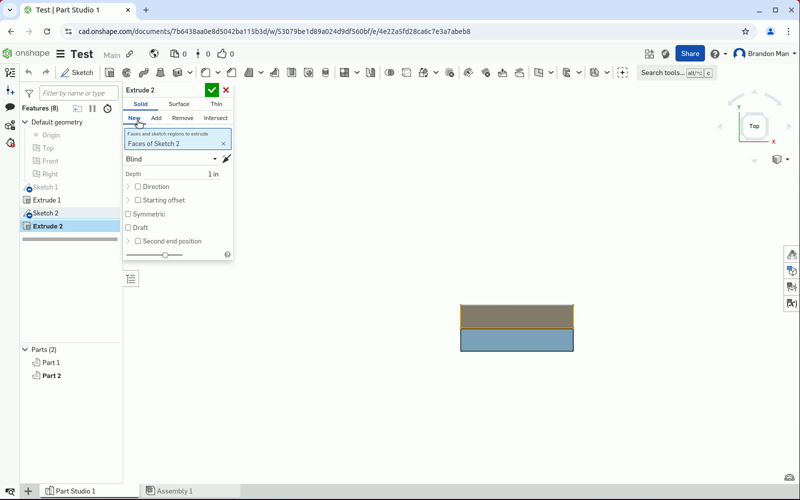
click(137, 120)
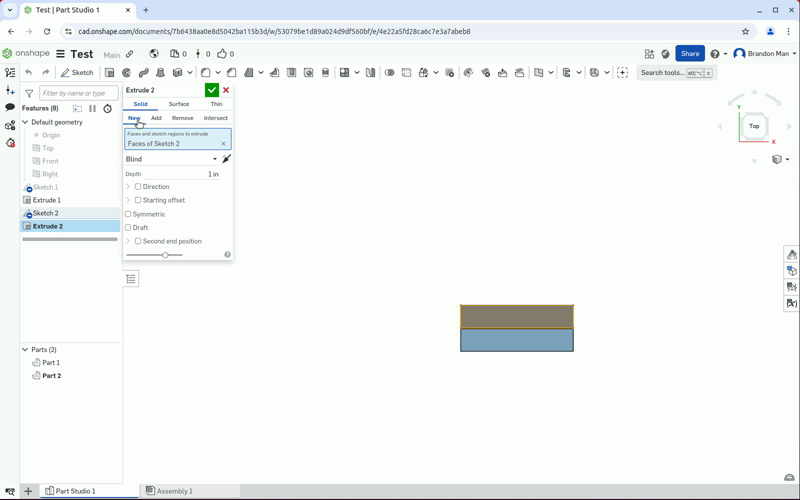
key(tab, 4)
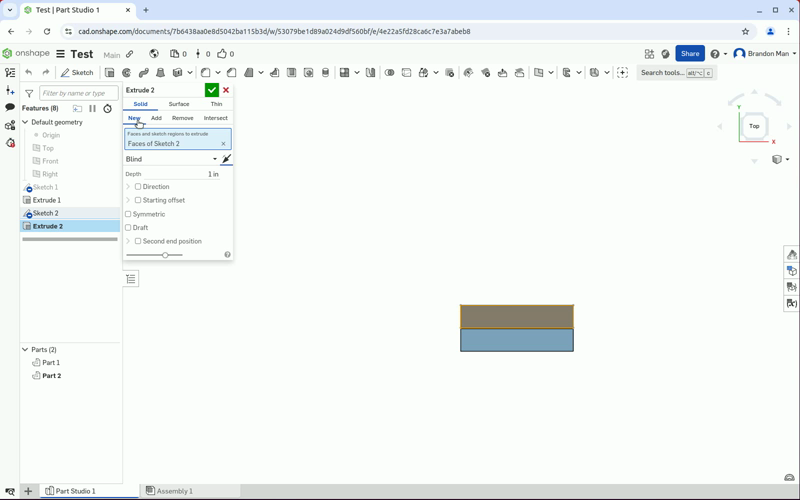
text(9.147)
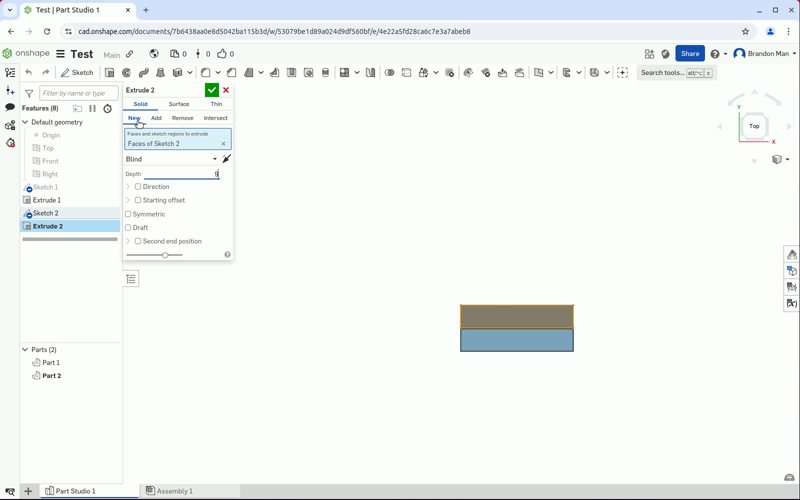
key(enter)
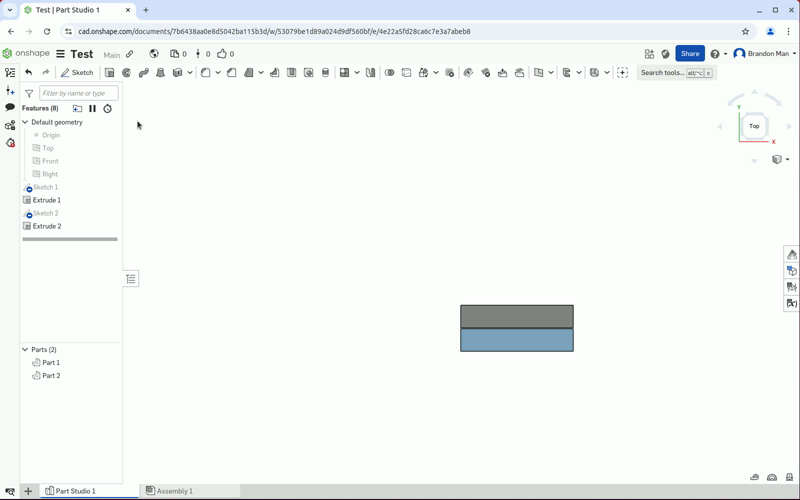
key(shift+h)
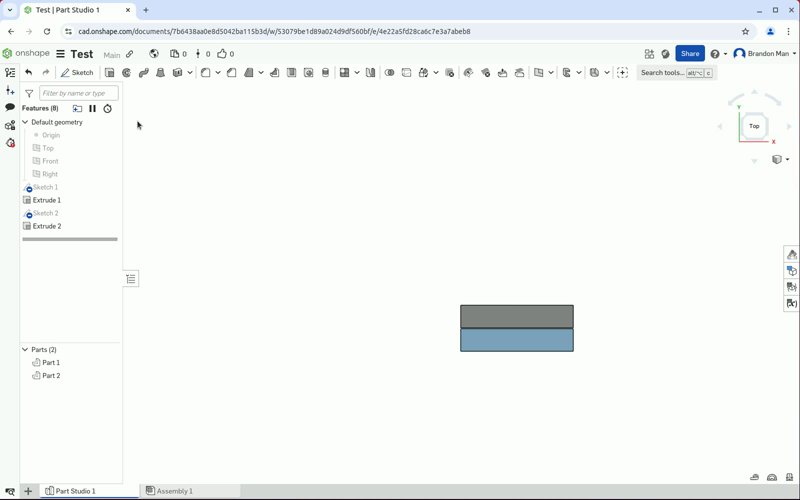
key(shift+h)
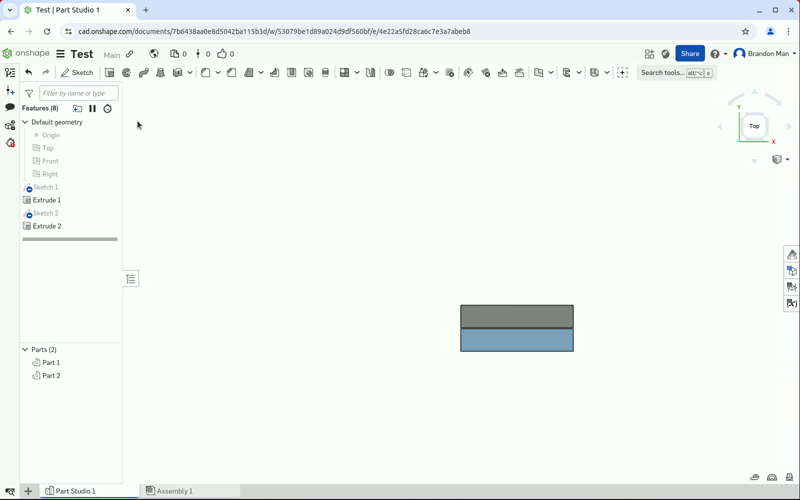
mouse_move(73, 189)
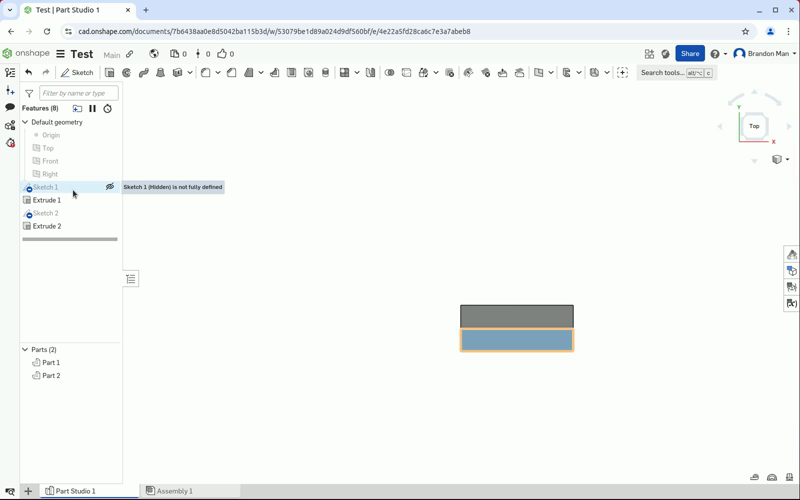
click(73, 189)
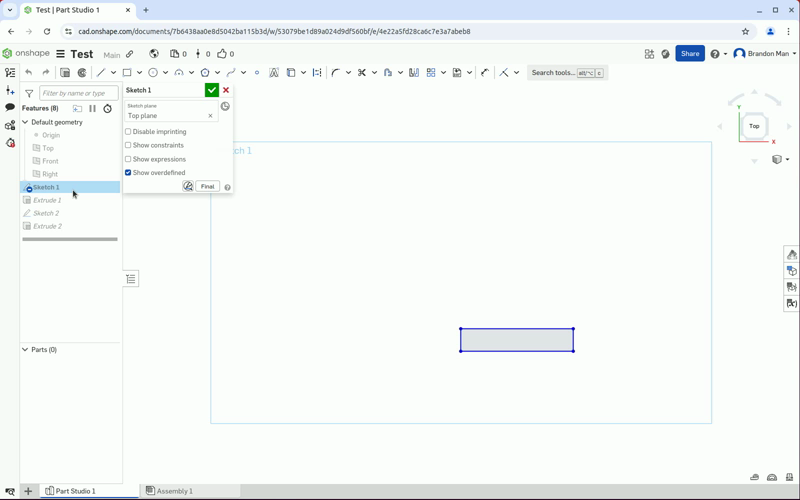
mouse_move(229, 92)
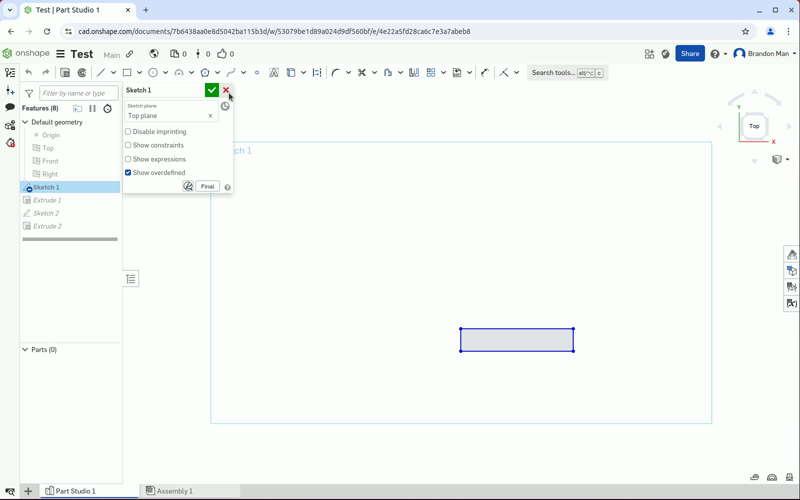
click(229, 92)
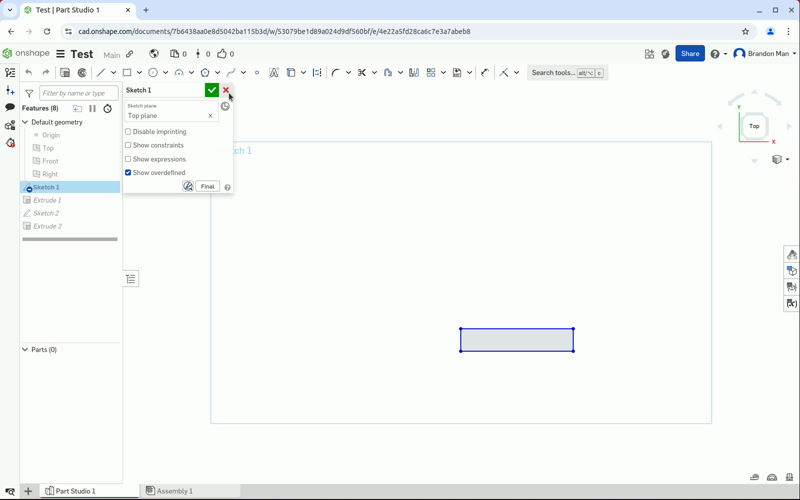
key(shift+s)
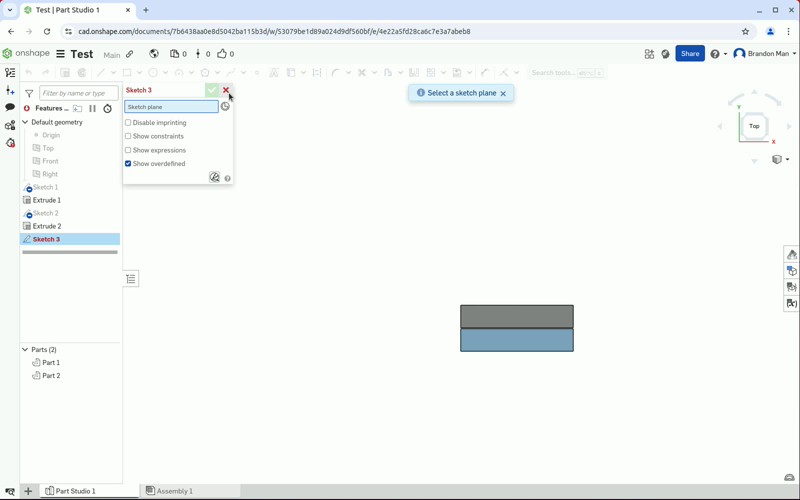
mouse_move(73, 150)
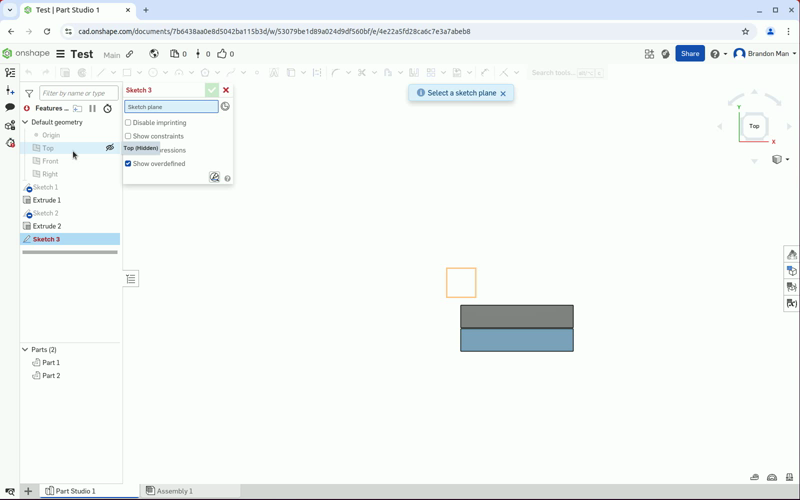
click(73, 150)
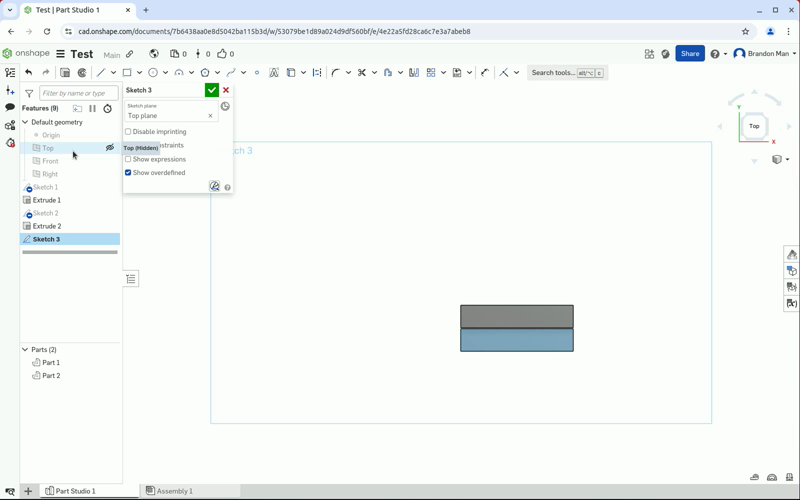
mouse_move(73, 352)
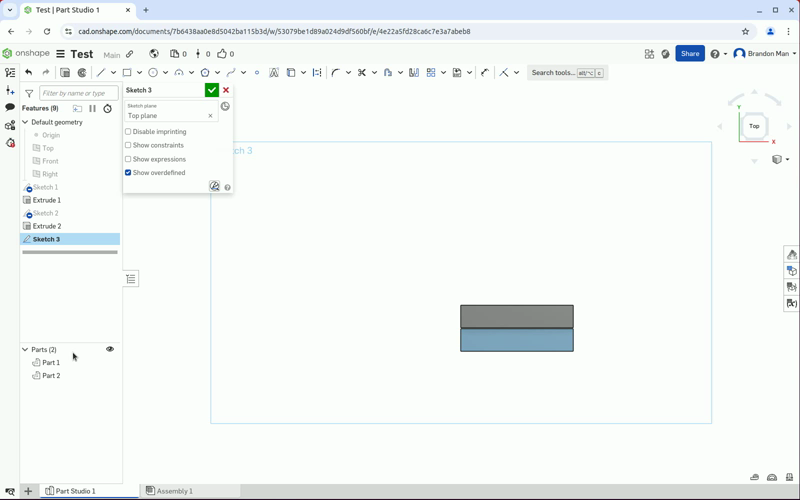
key(y)
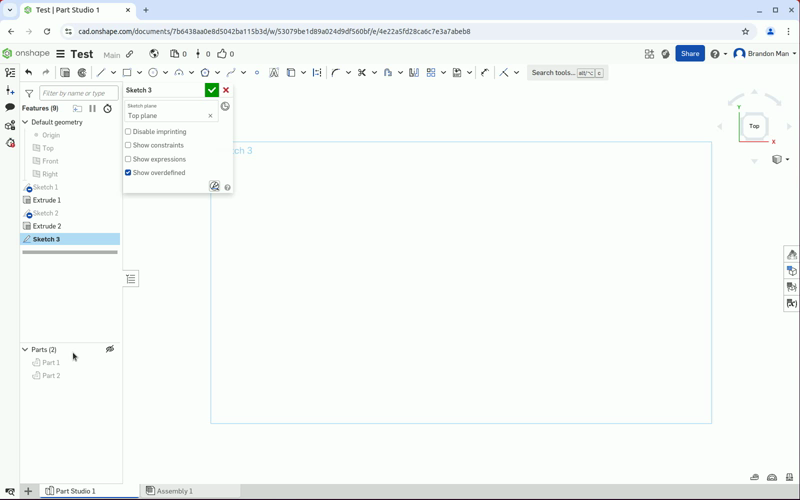
key(l)
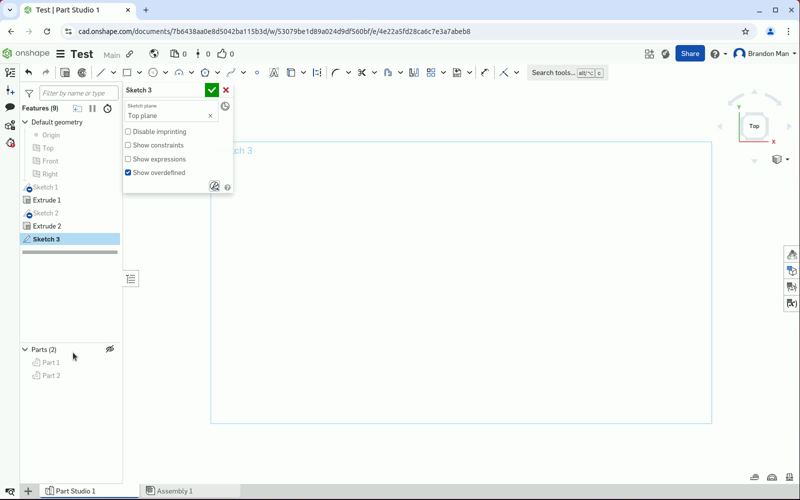
key_down(shift)
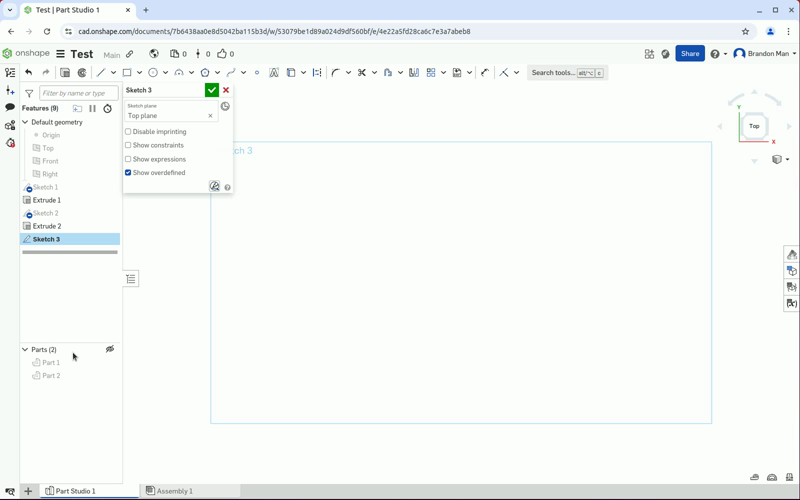
mouse_move(460, 305)
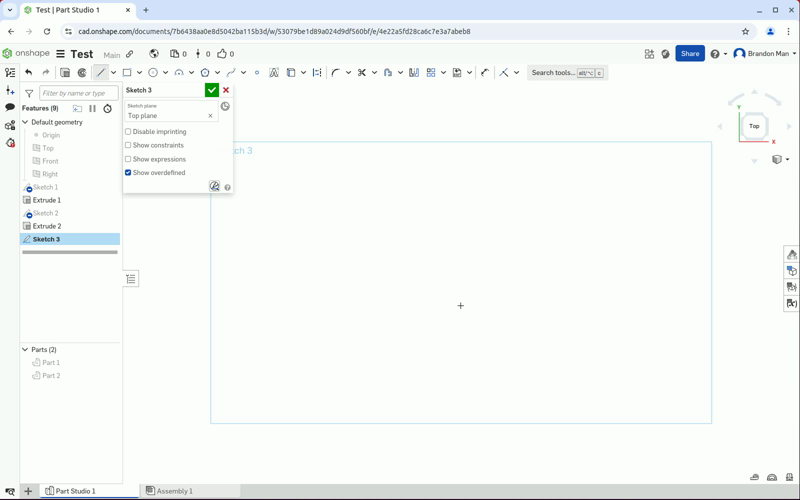
click(460, 305)
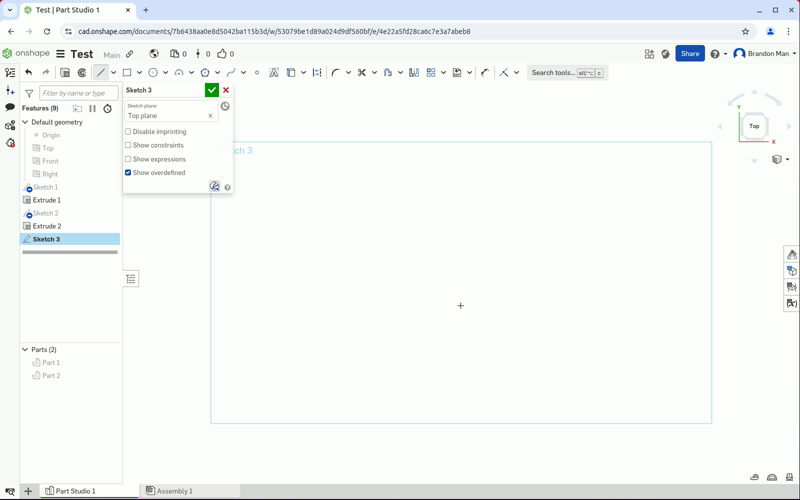
key_up(shift)
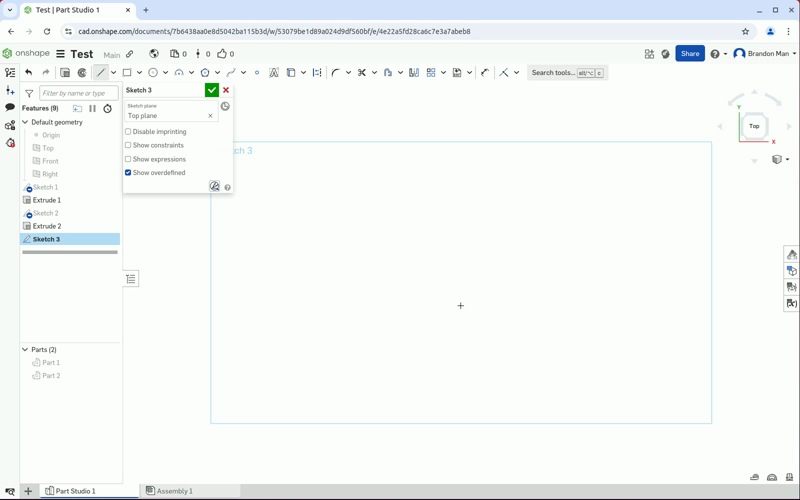
key_down(shift)
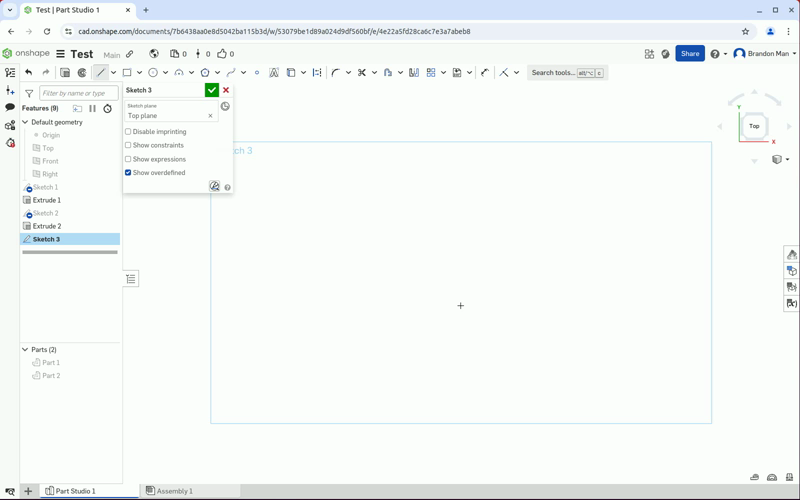
mouse_move(573, 305)
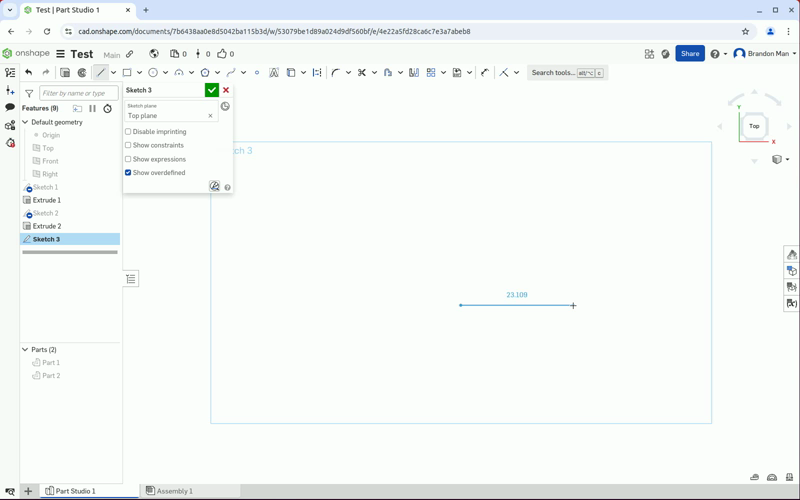
click(573, 305)
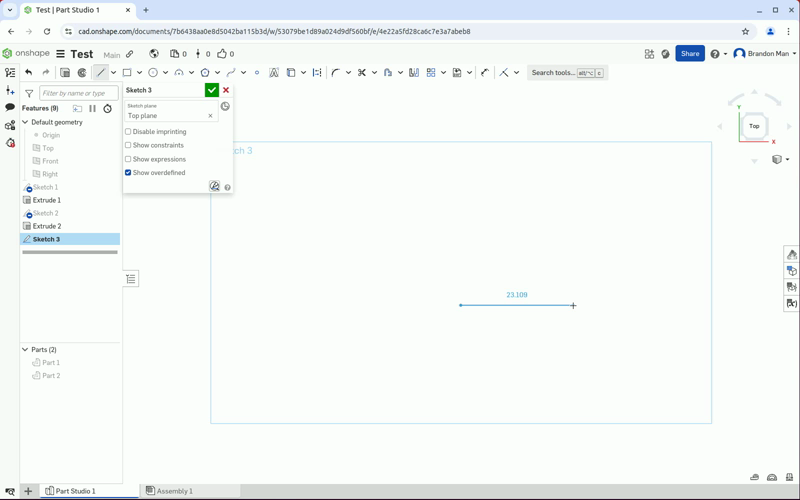
key_up(shift)
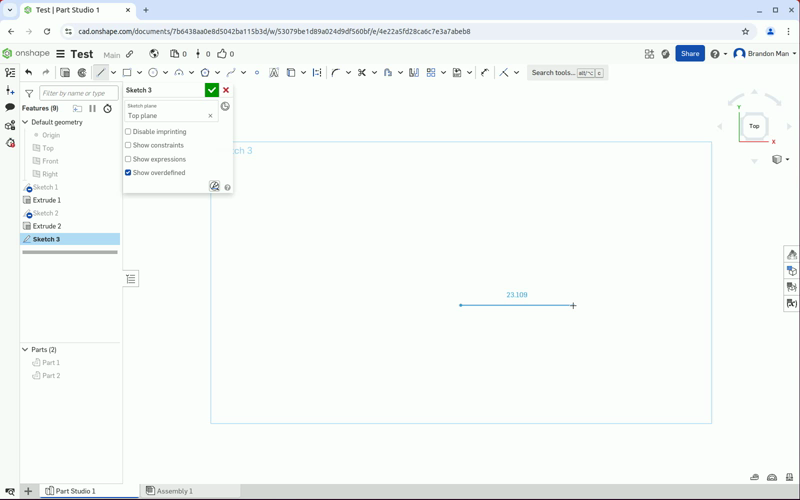
key_down(shift)
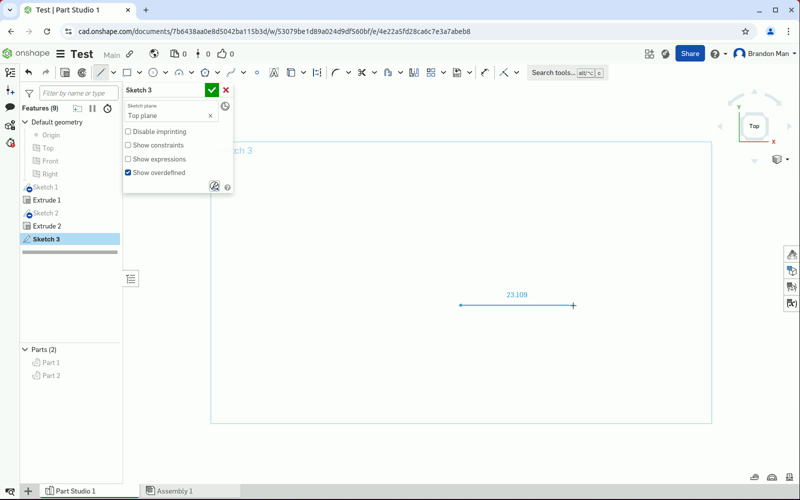
mouse_move(589, 305)
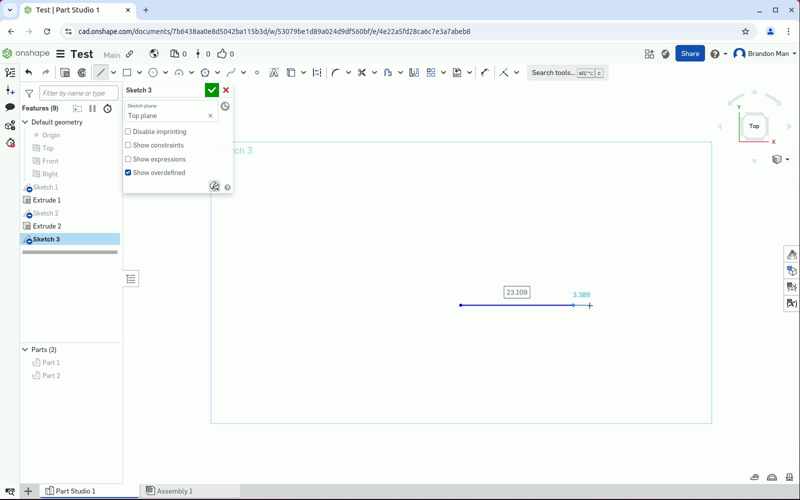
mouse_move(573, 282)
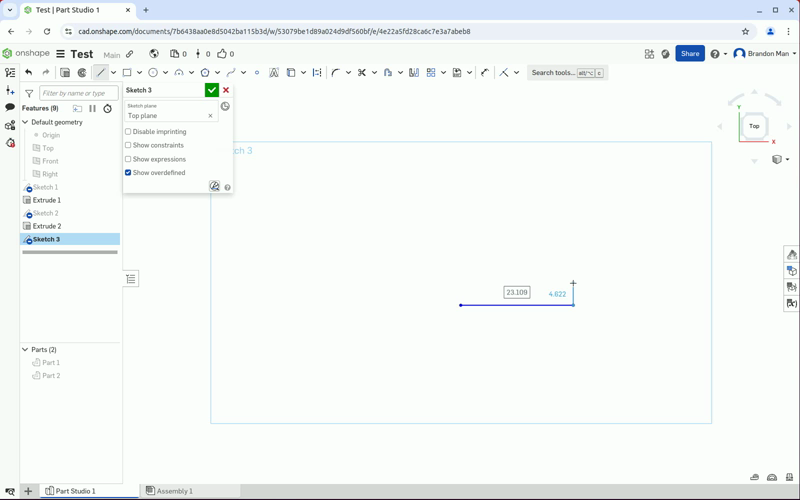
click(573, 282)
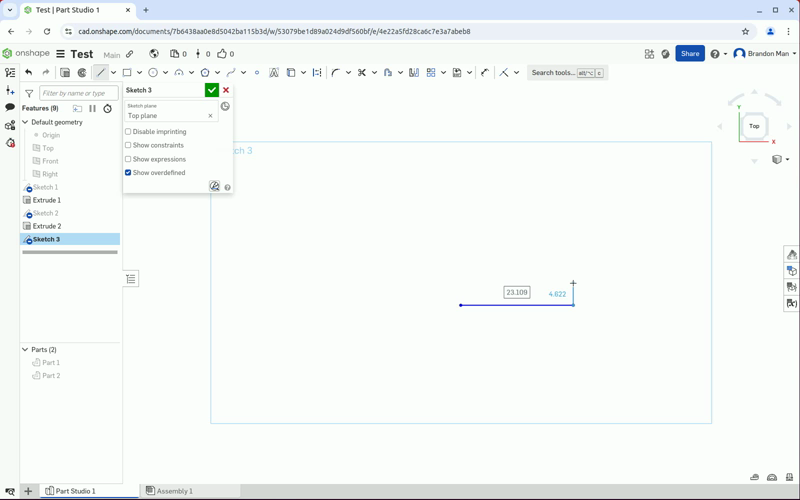
key_up(shift)
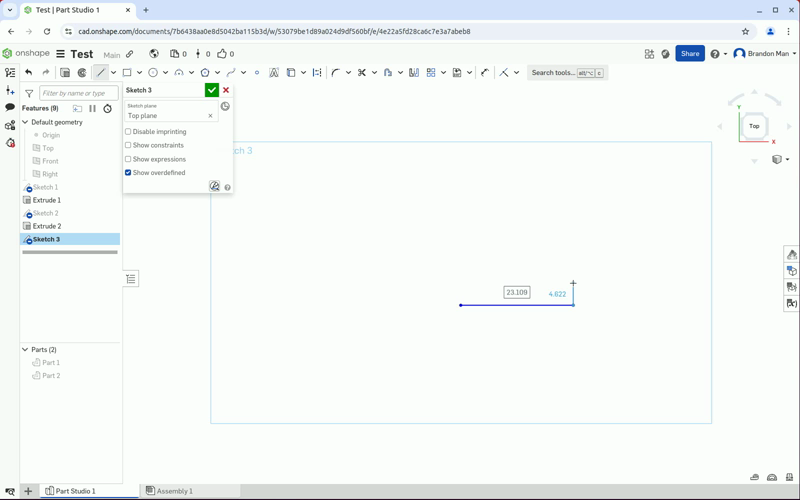
key_down(shift)
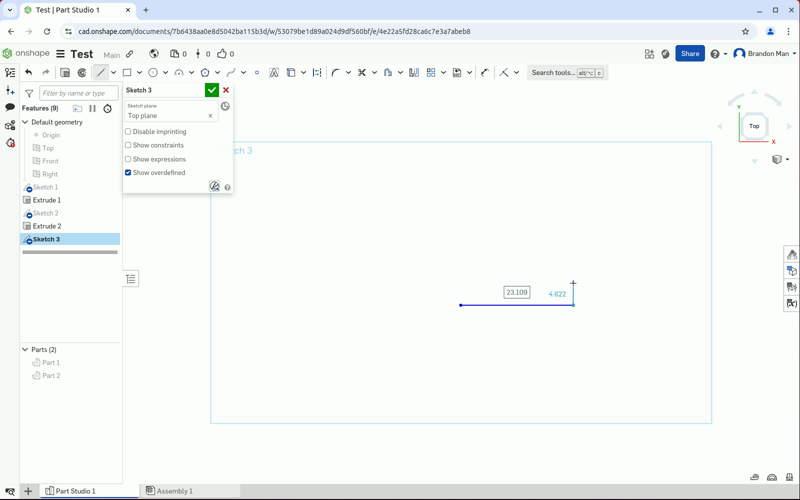
mouse_move(460, 282)
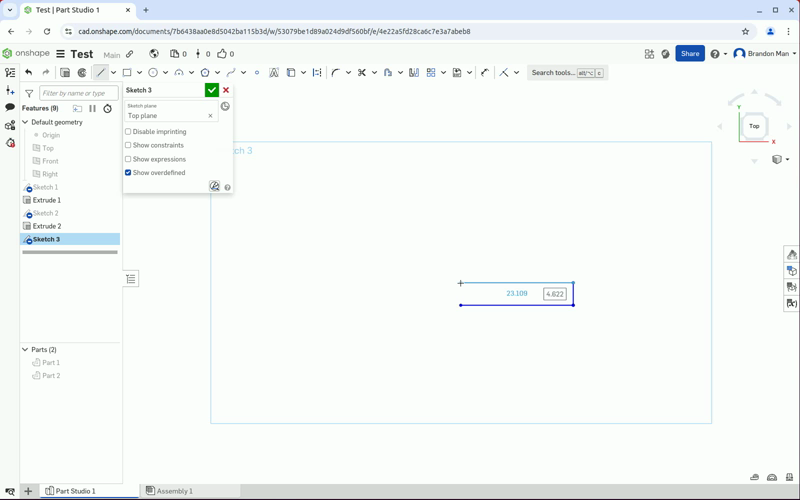
click(460, 282)
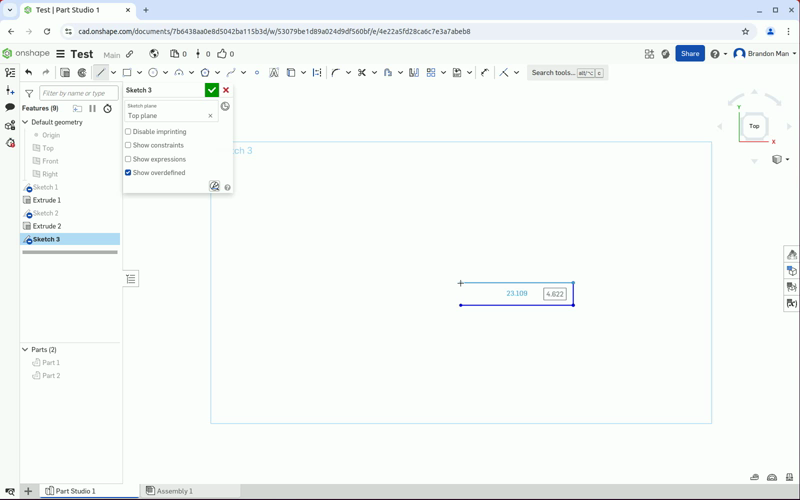
key_up(shift)
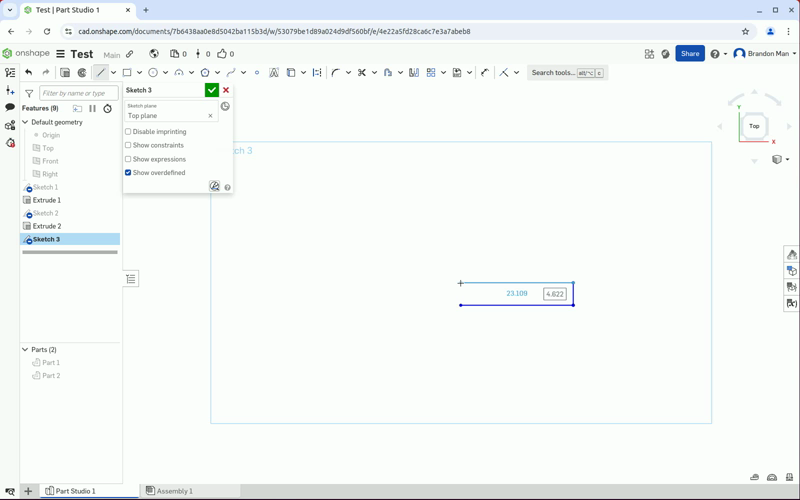
mouse_move(490, 282)
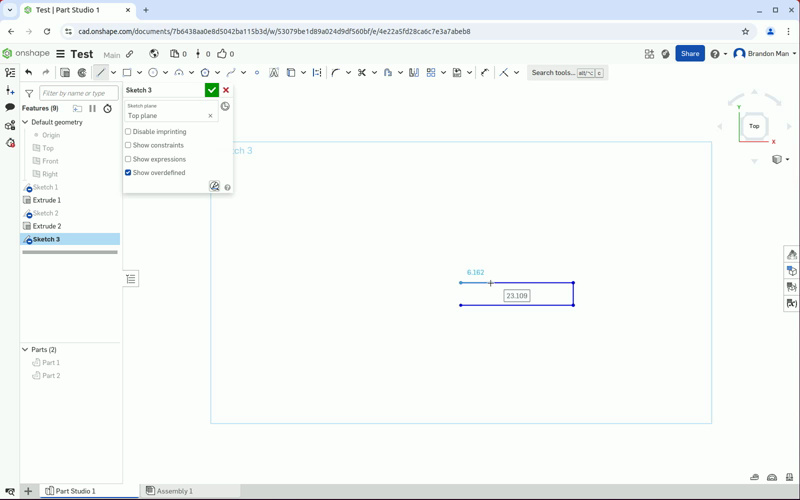
key_down(shift)
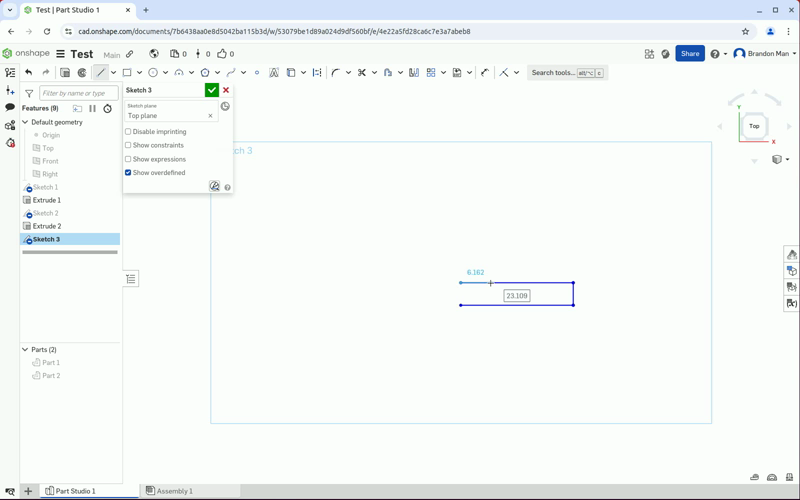
mouse_move(460, 305)
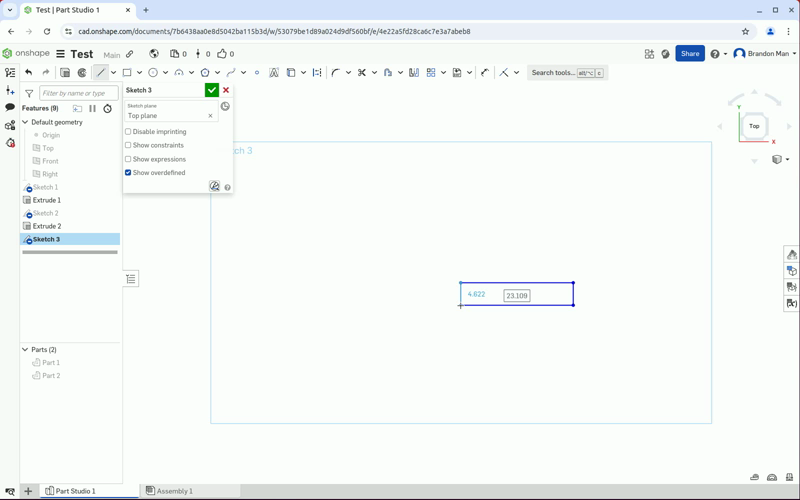
key_up(shift)
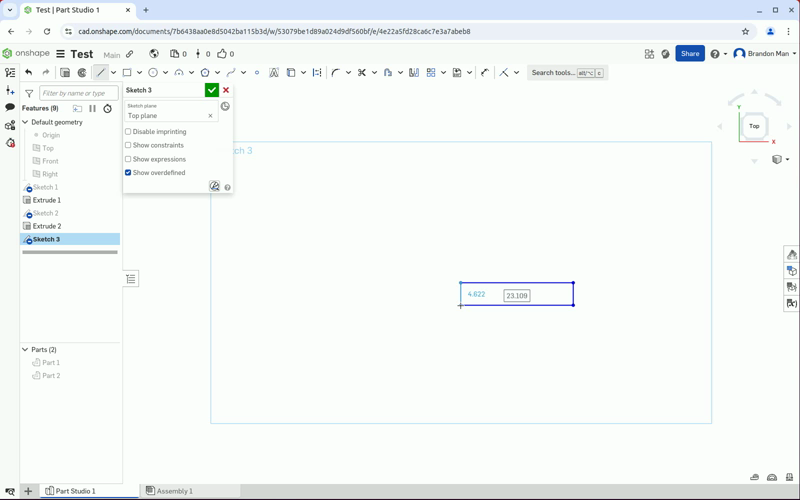
click(460, 305)
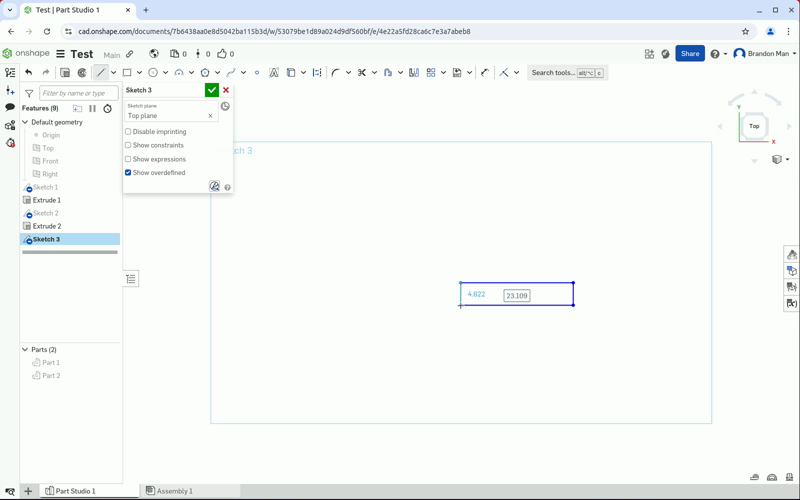
key(esc)
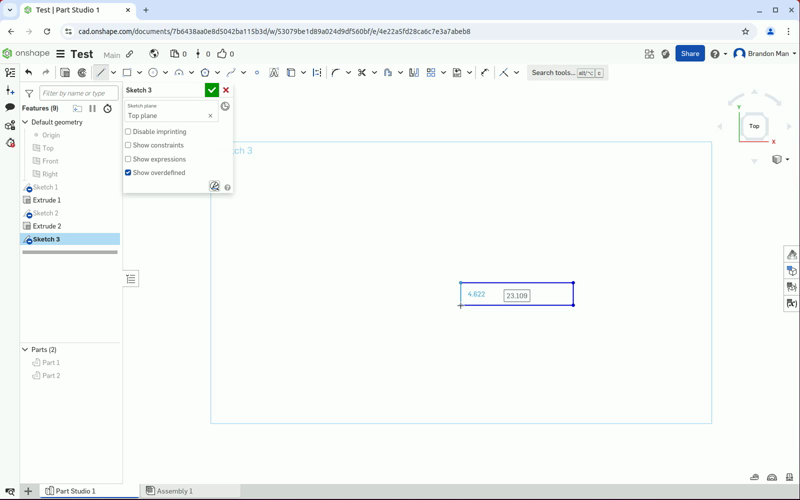
mouse_move(547, 297)
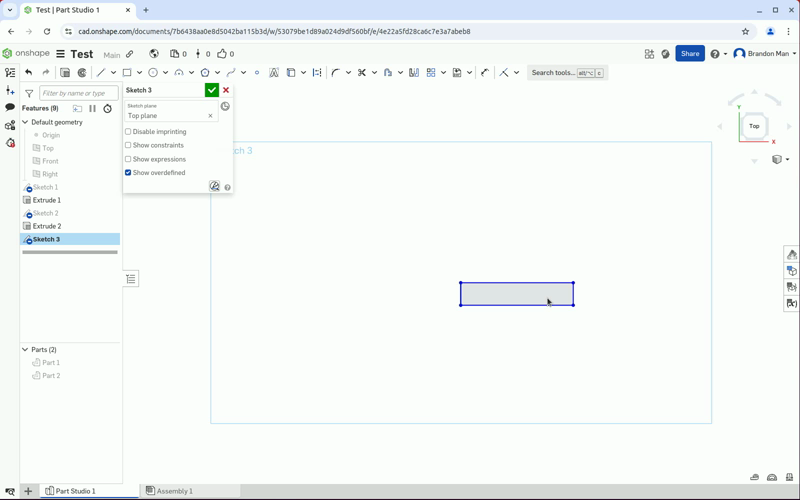
click(547, 297)
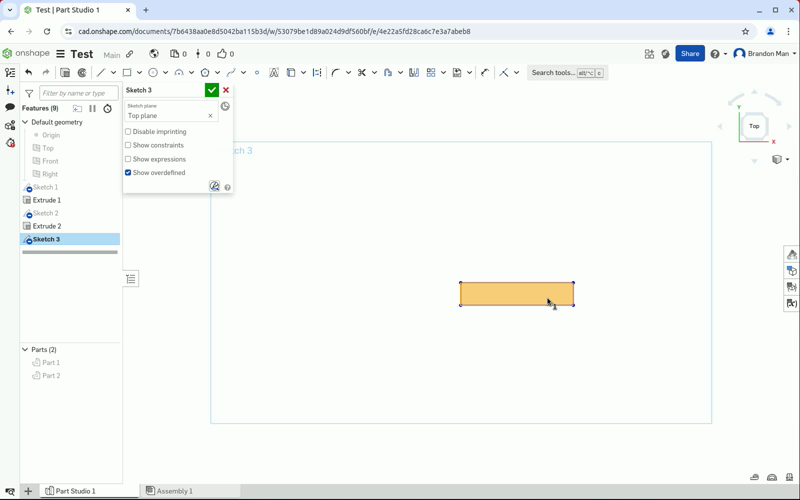
mouse_move(73, 352)
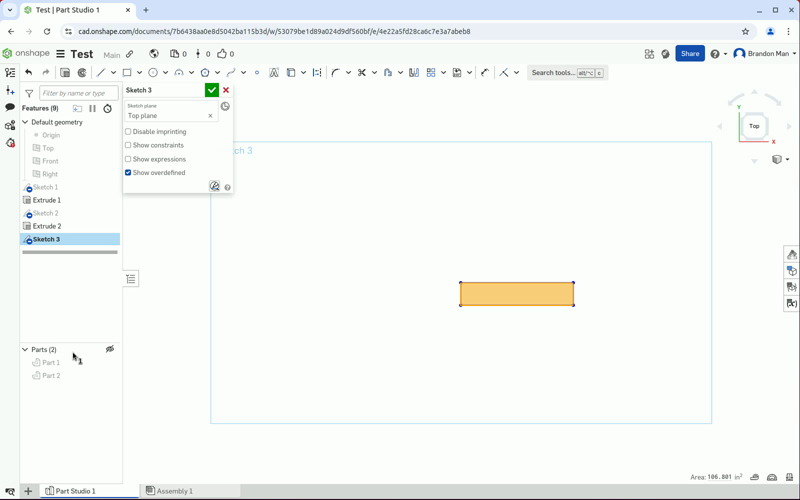
key(shift+y)
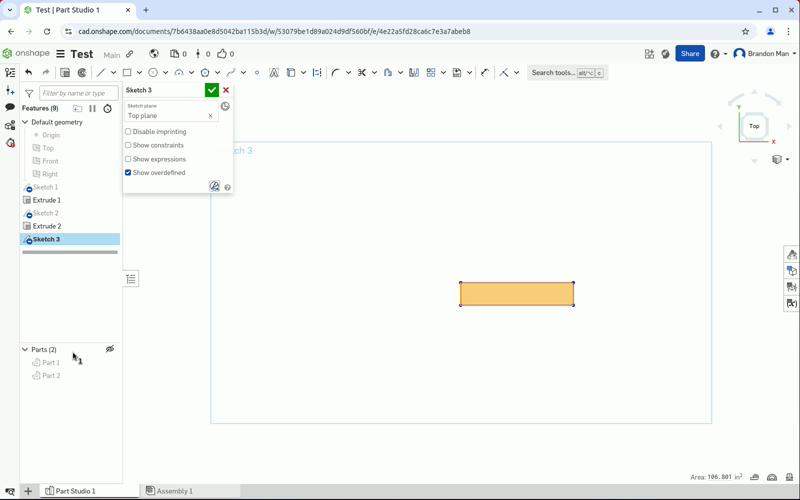
key(shift+e)
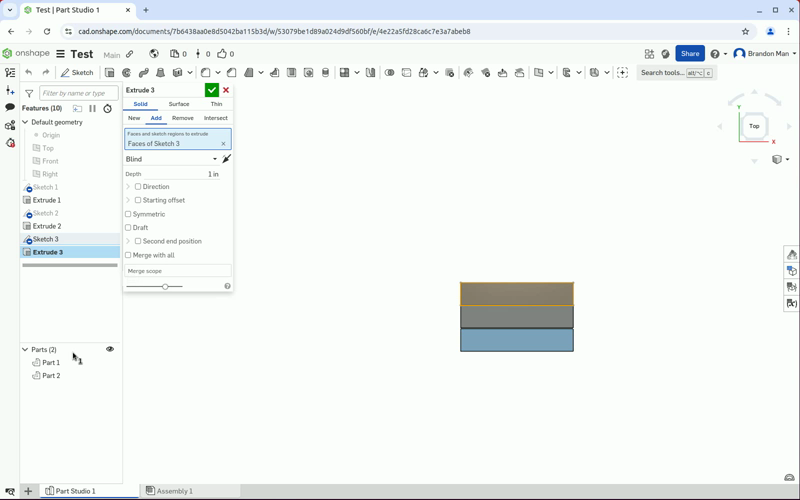
mouse_move(143, 106)
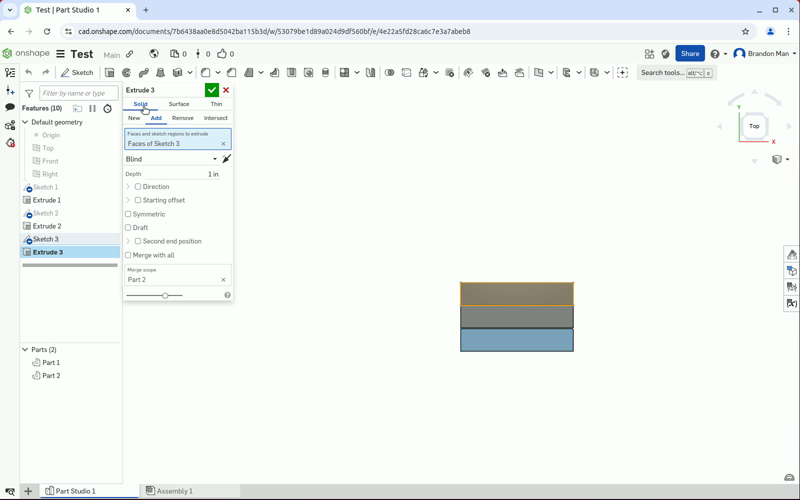
click(143, 106)
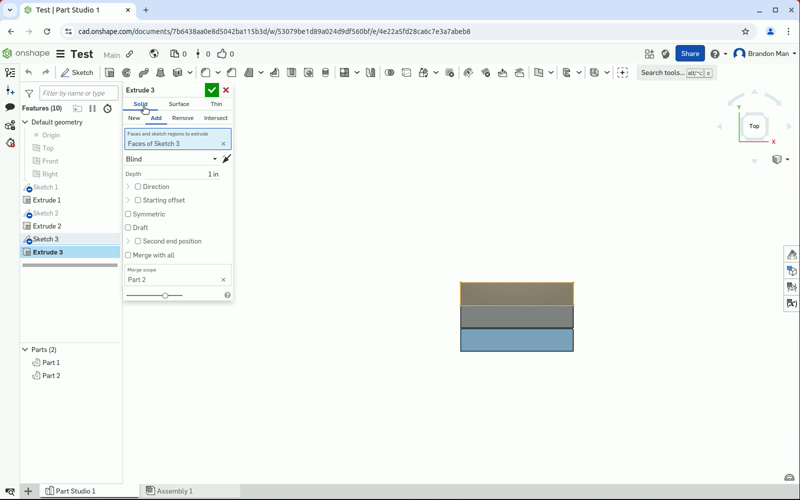
mouse_move(137, 120)
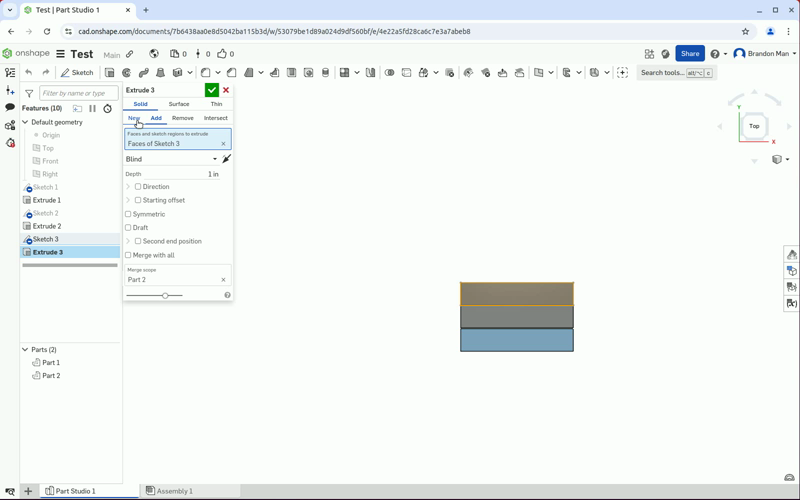
click(137, 120)
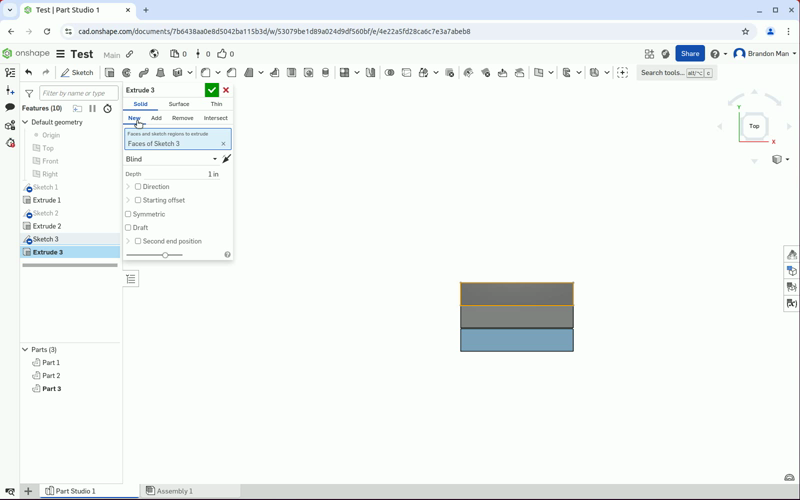
key(tab, 4)
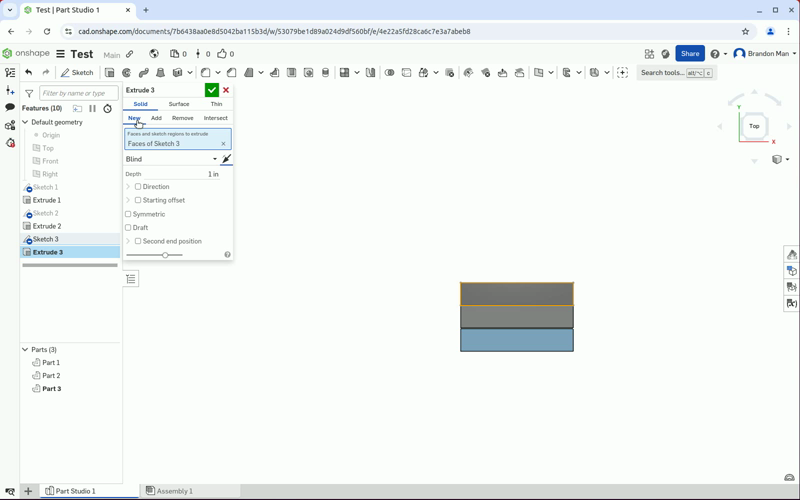
text(13.961)
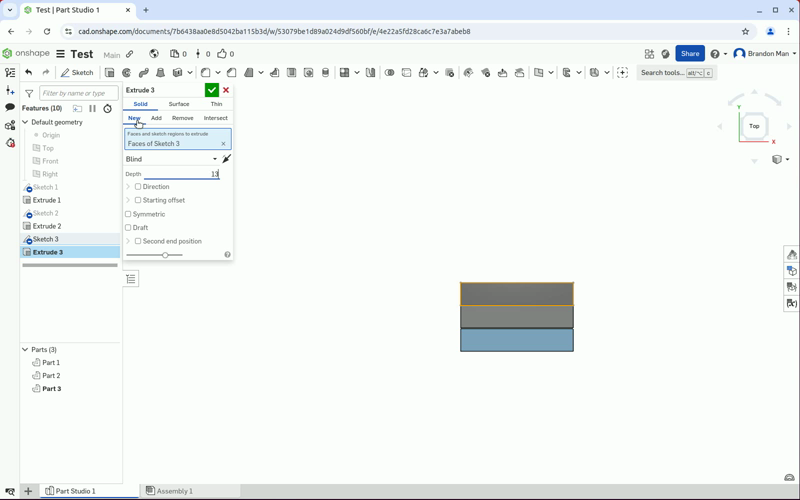
key(enter)
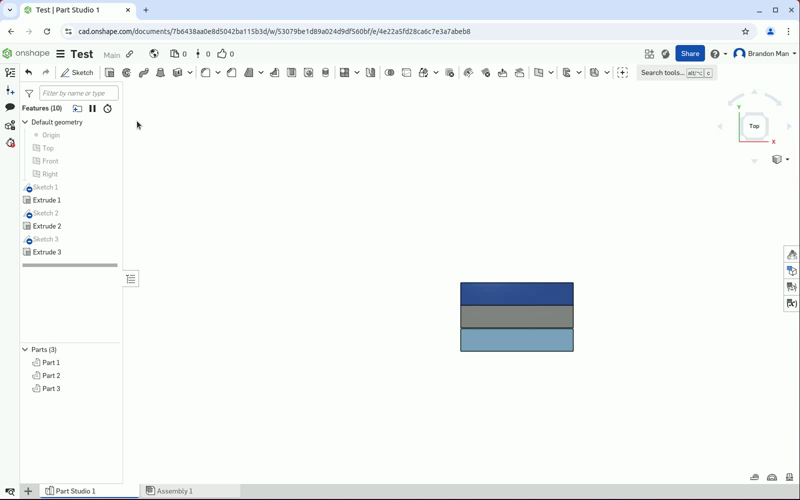
key(shift+h)
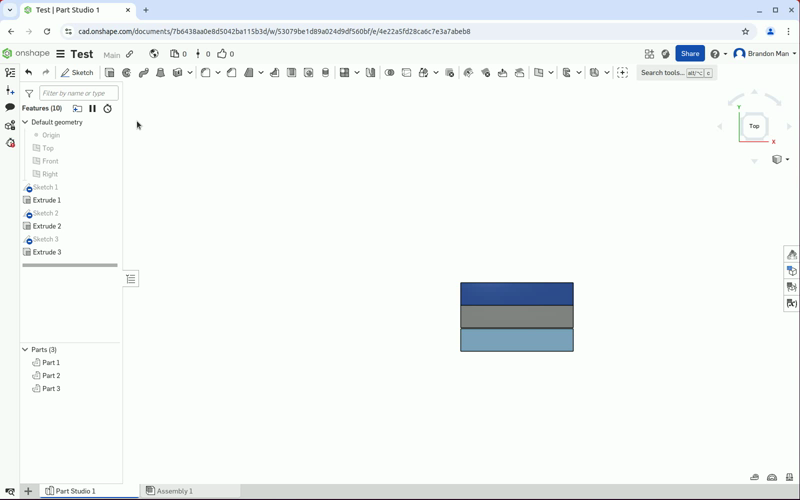
key(shift+h)
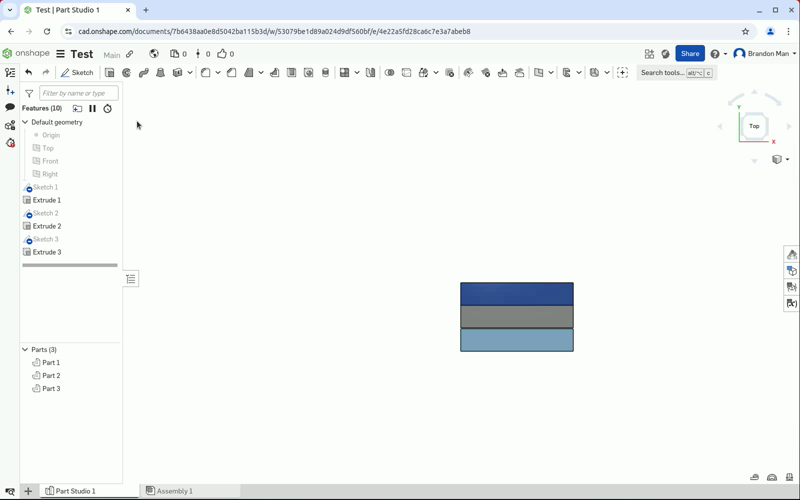
key(shift+7)
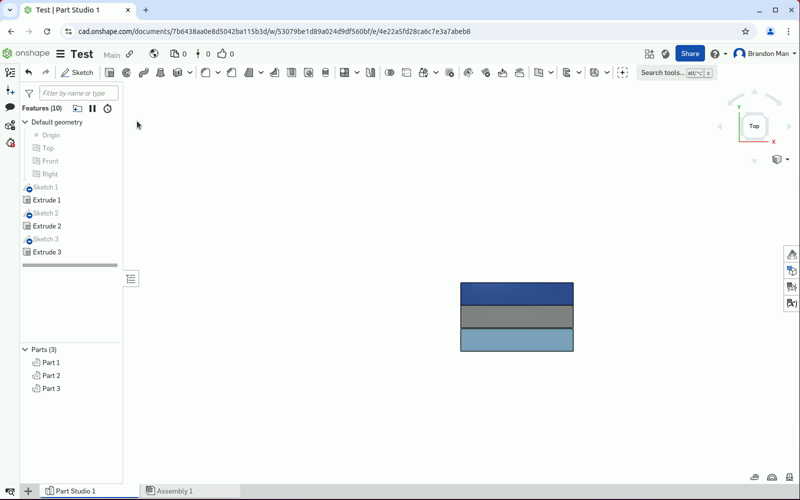
key(up, 3)
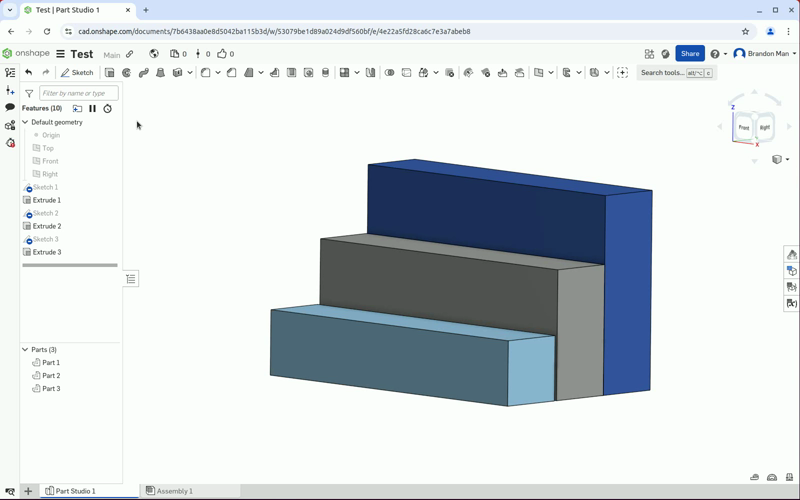
key(left, 3)
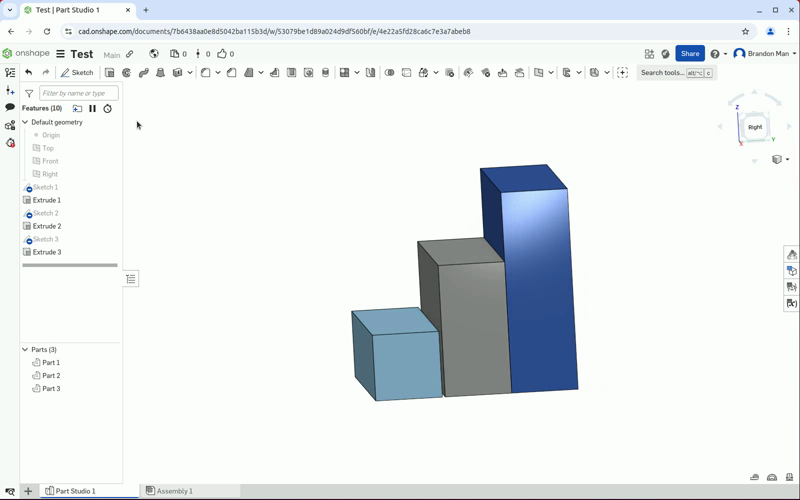
key(right, 3)
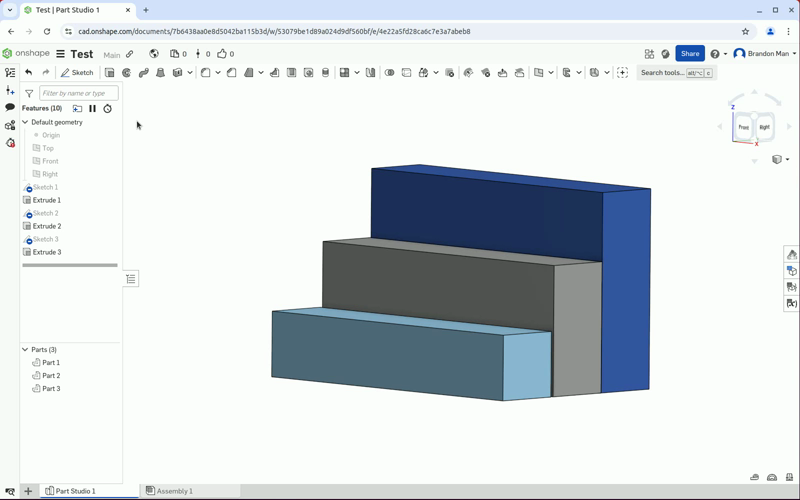
key(down, 3)
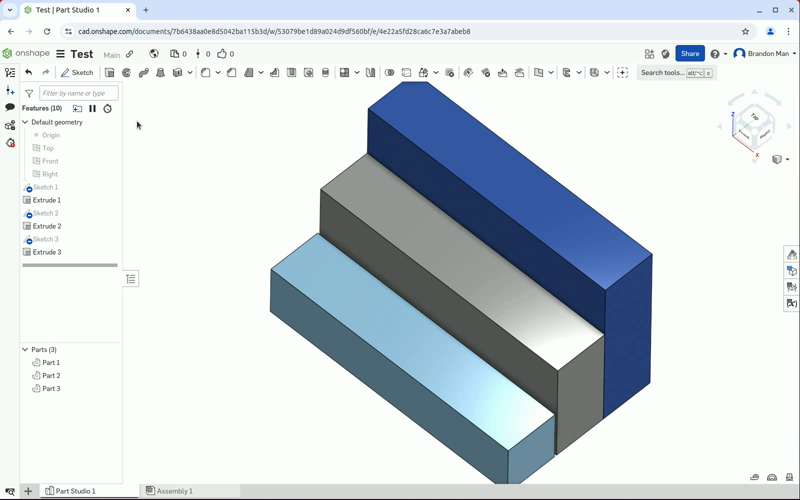
mouse_move(73, 189)
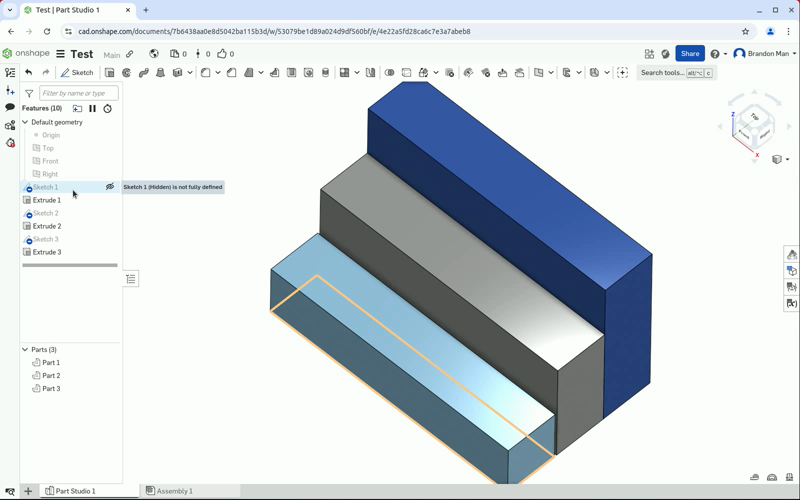
click(73, 189)